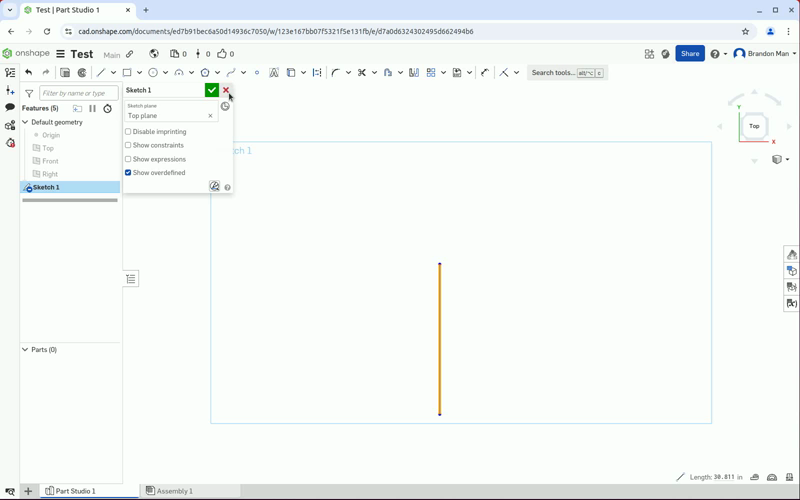
key(shift+h)
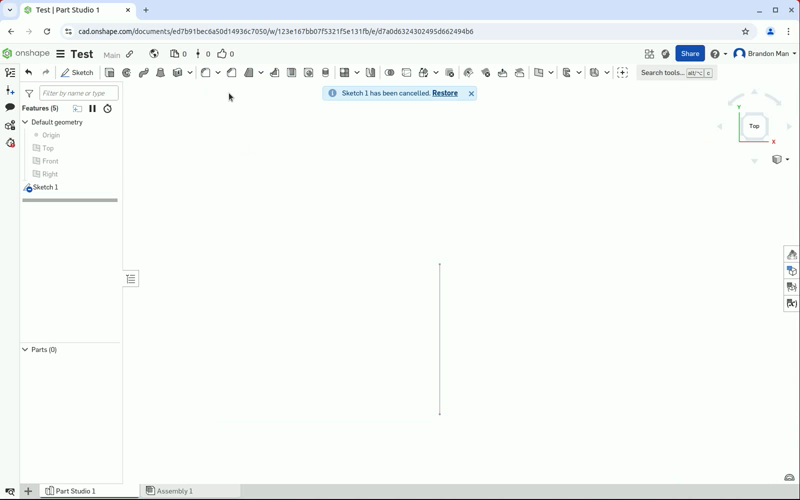
key(shift+s)
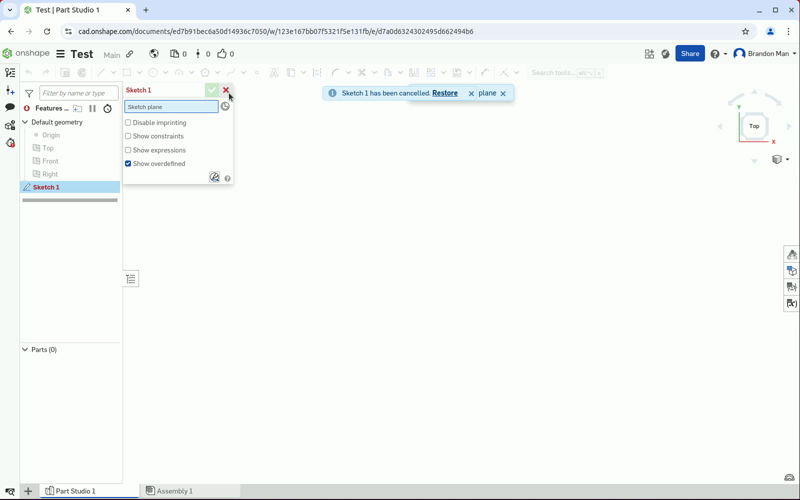
mouse_move(73, 150)
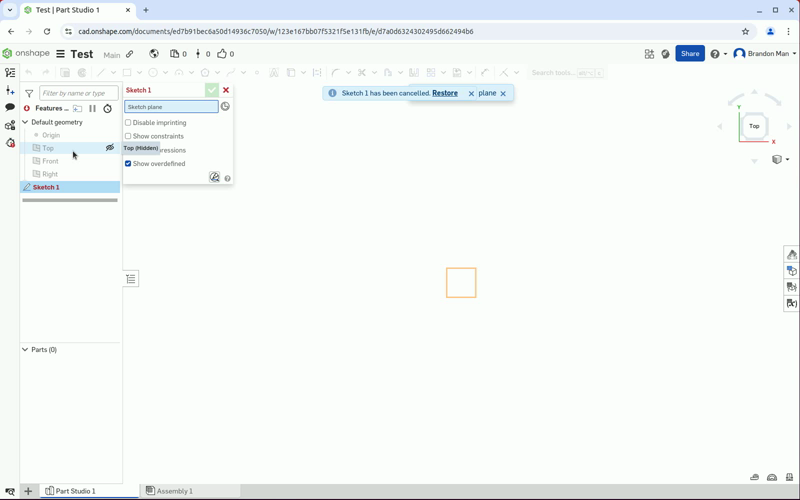
click(73, 150)
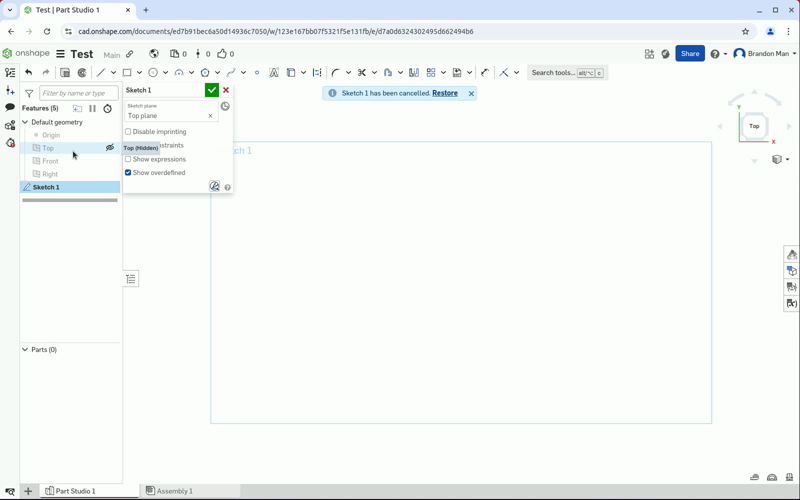
mouse_move(73, 352)
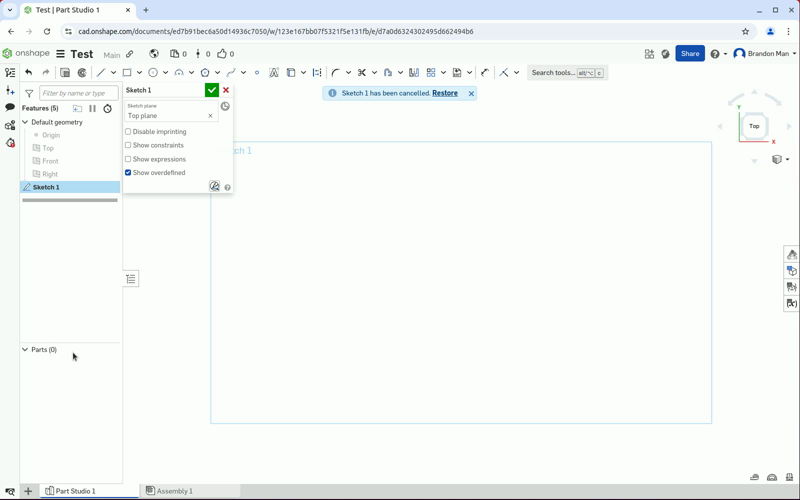
key(y)
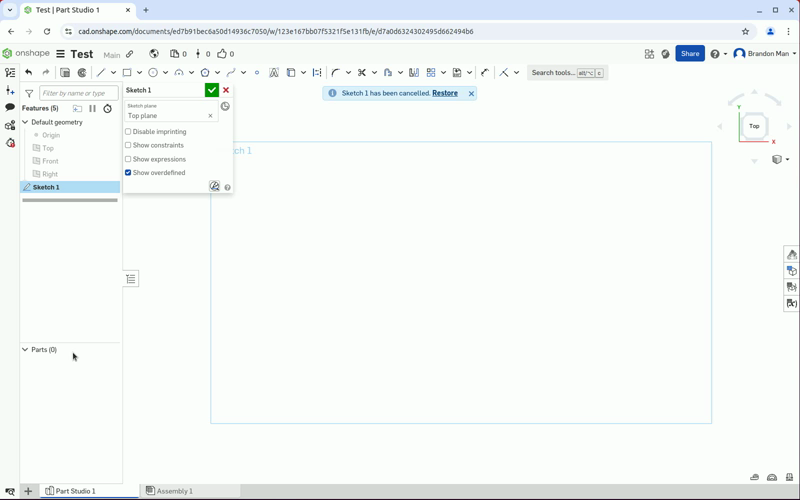
key(l)
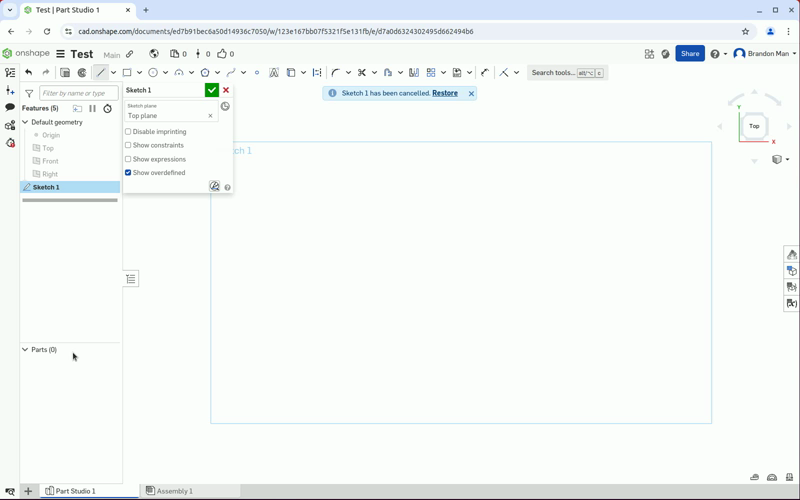
key_down(shift)
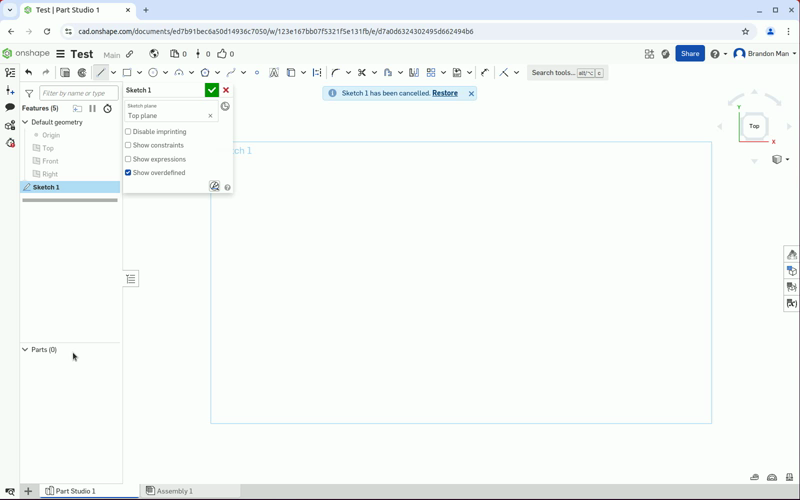
mouse_move(409, 275)
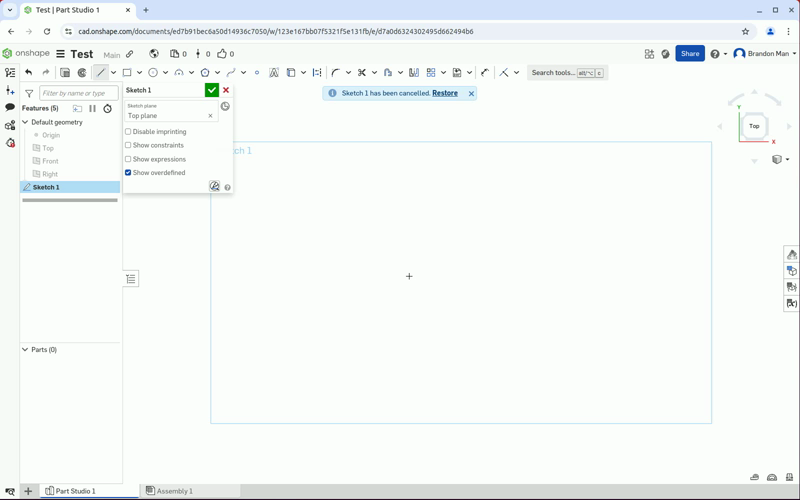
click(409, 275)
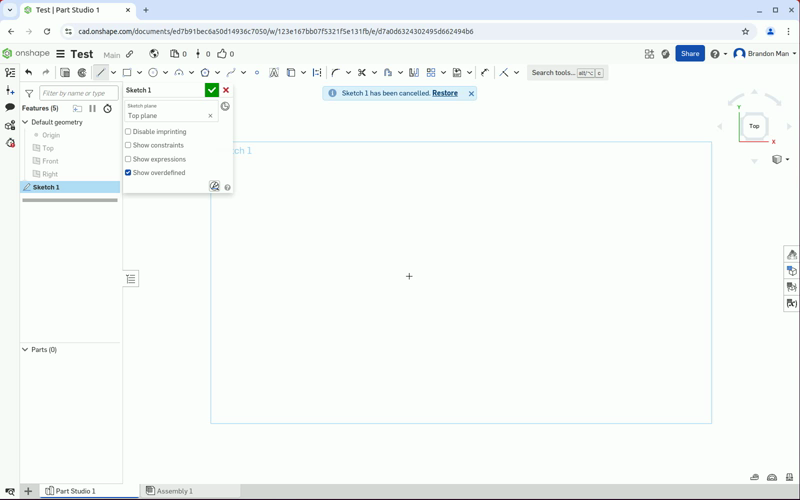
key_up(shift)
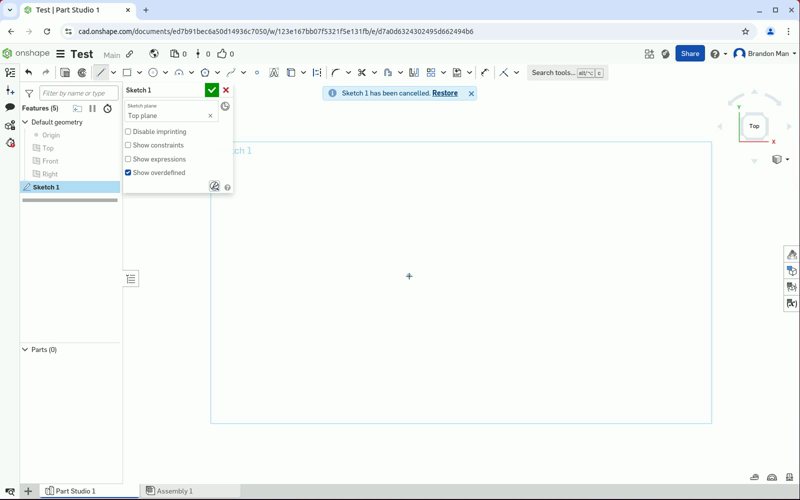
key_down(shift)
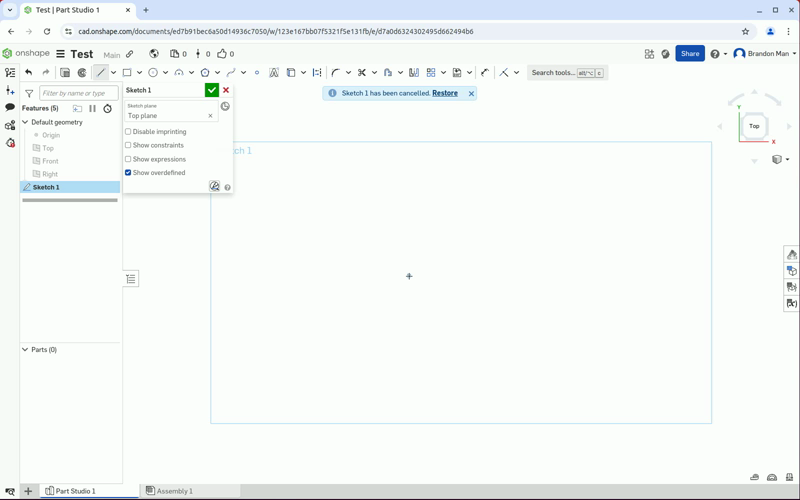
mouse_move(439, 275)
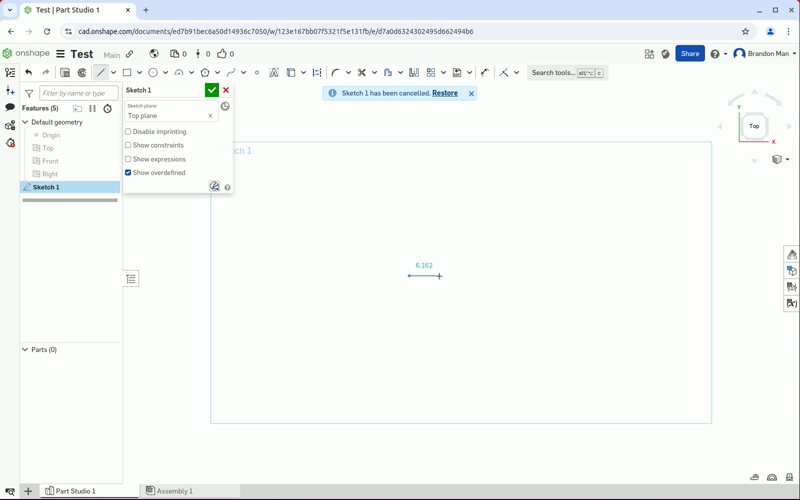
mouse_move(454, 275)
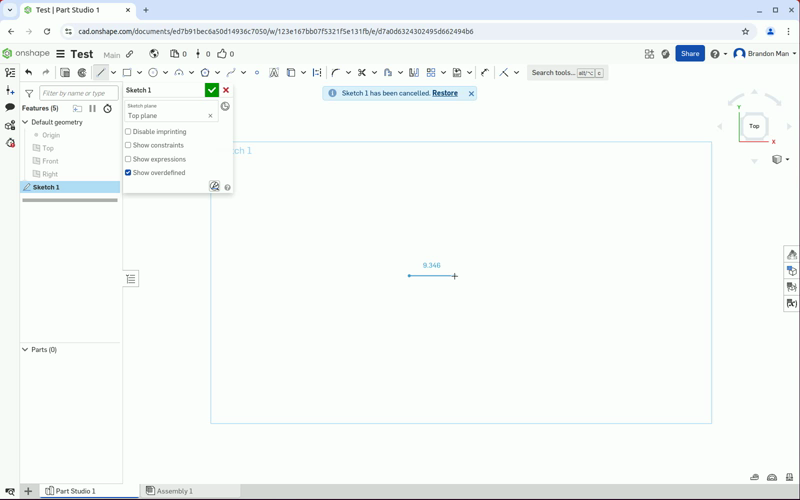
click(454, 275)
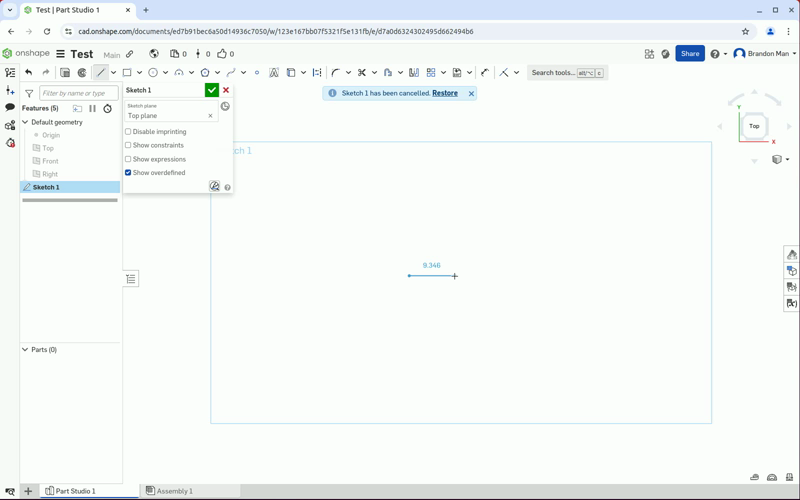
key_up(shift)
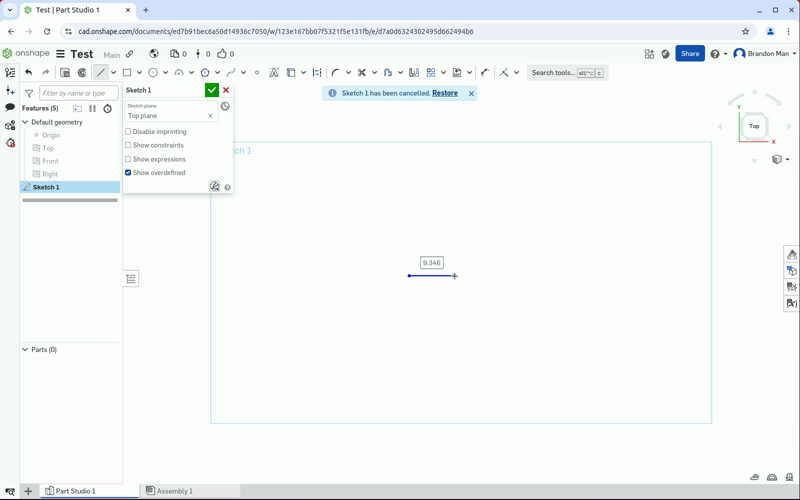
key_down(shift)
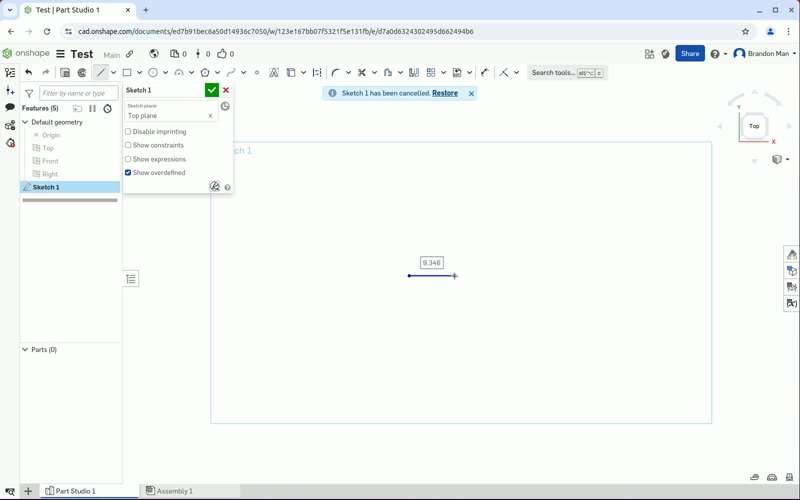
mouse_move(454, 213)
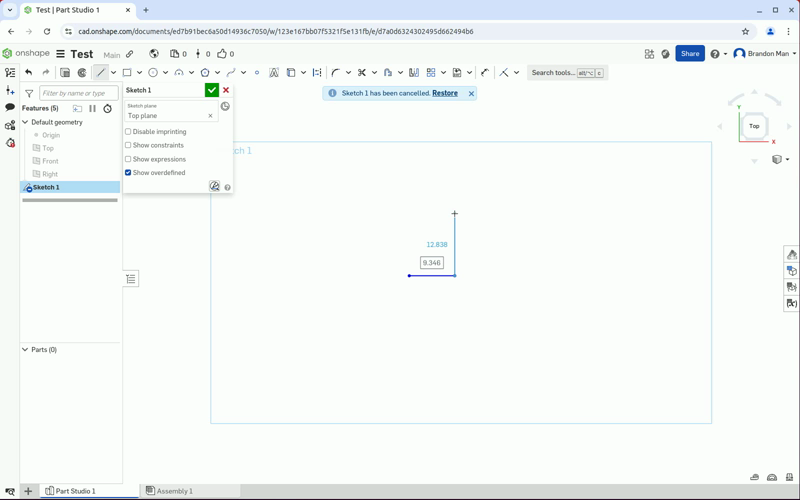
click(454, 213)
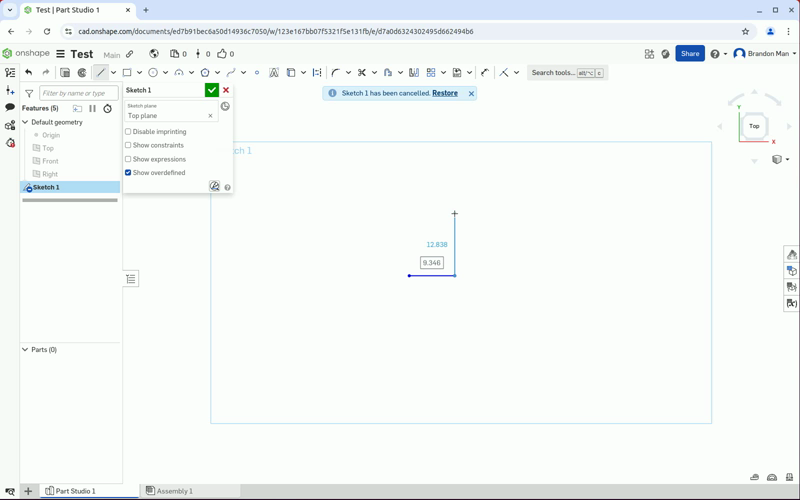
key_up(shift)
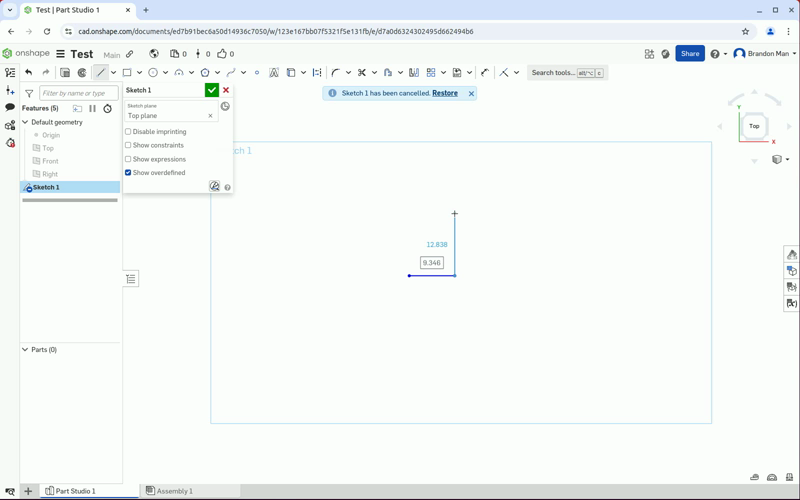
key_down(shift)
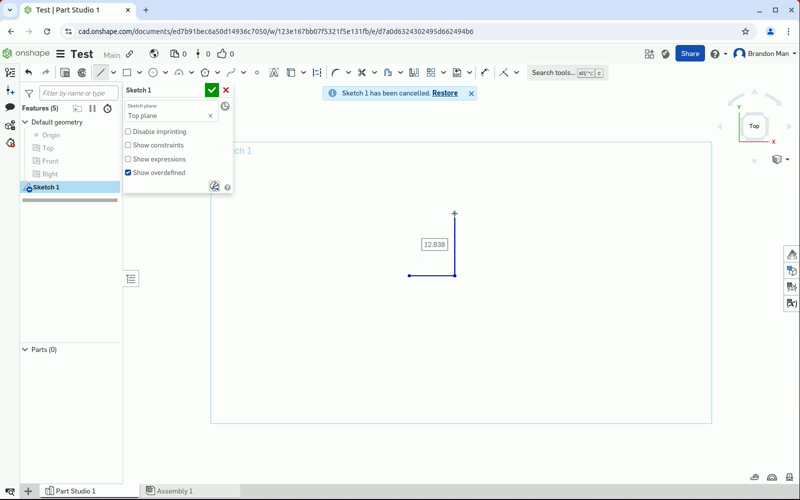
mouse_move(484, 213)
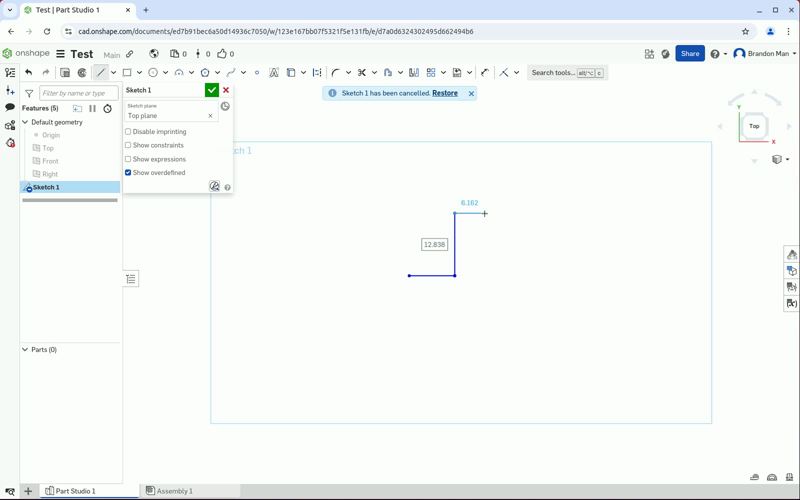
mouse_move(409, 213)
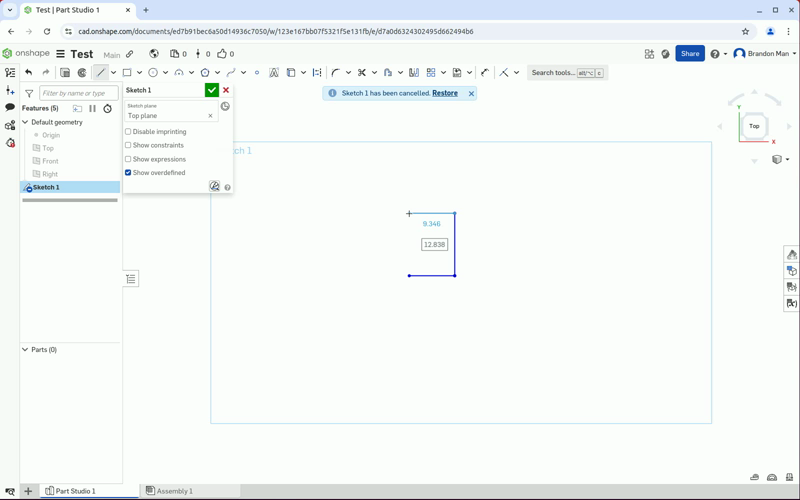
click(409, 213)
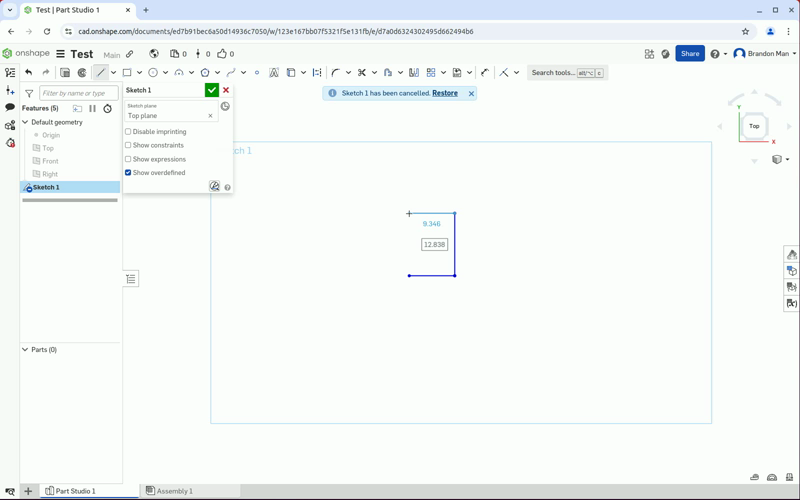
key_up(shift)
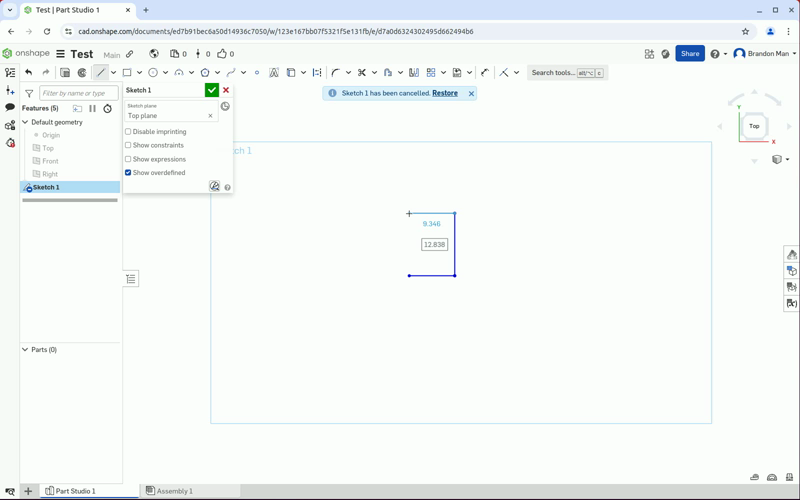
key_down(shift)
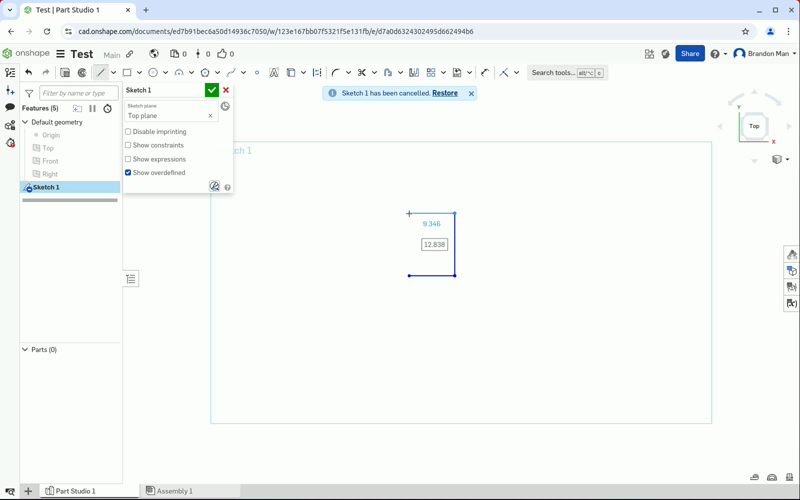
mouse_move(409, 275)
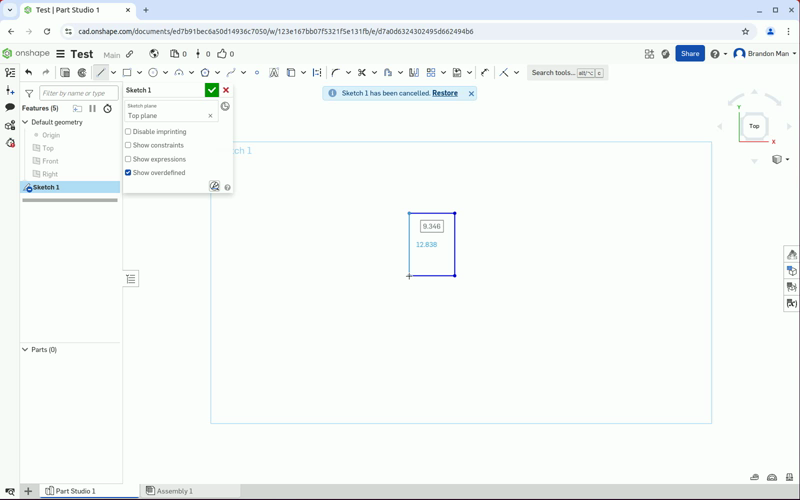
key_up(shift)
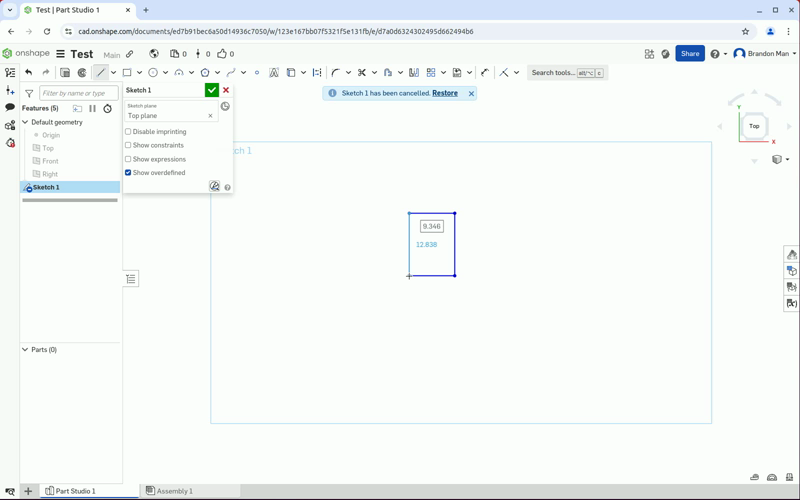
click(409, 275)
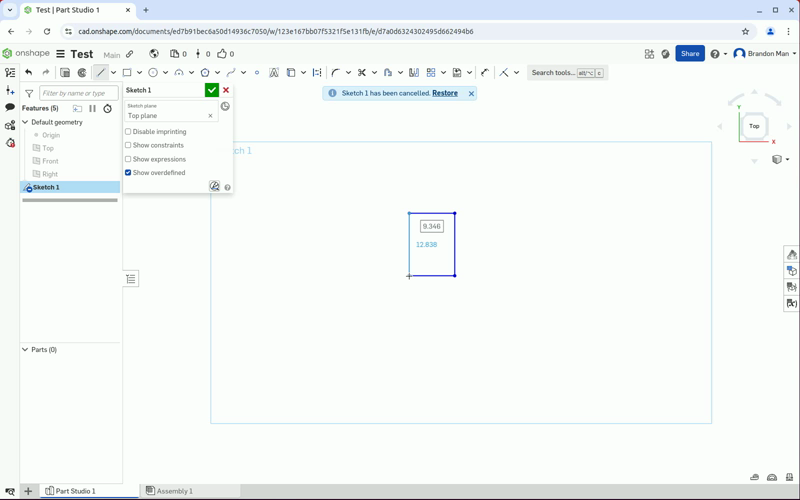
key(esc)
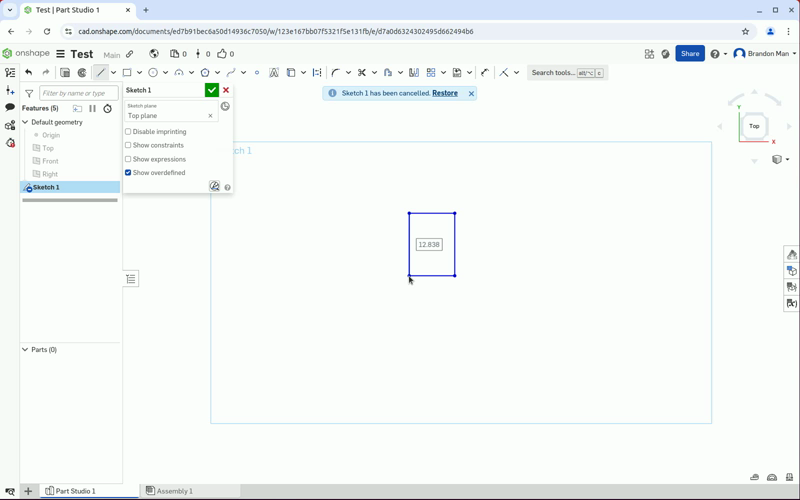
mouse_move(434, 235)
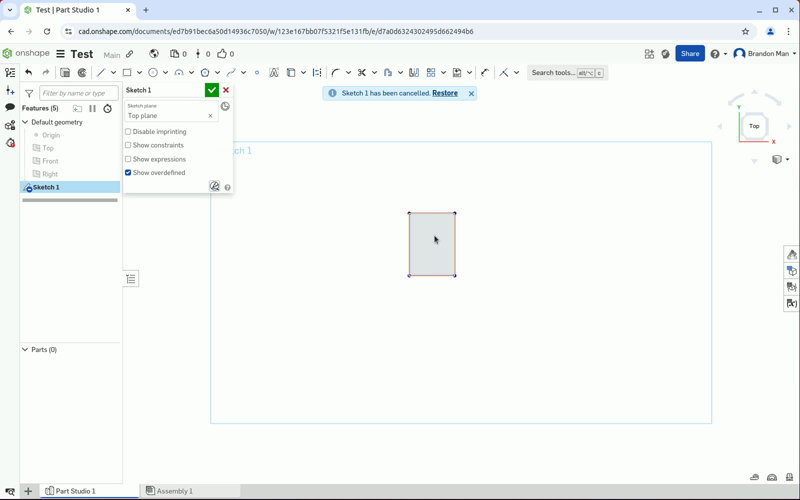
click(434, 235)
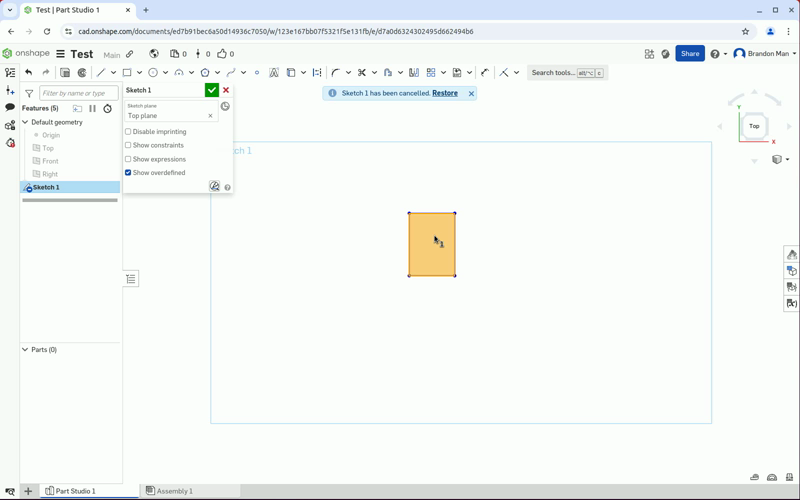
mouse_move(73, 352)
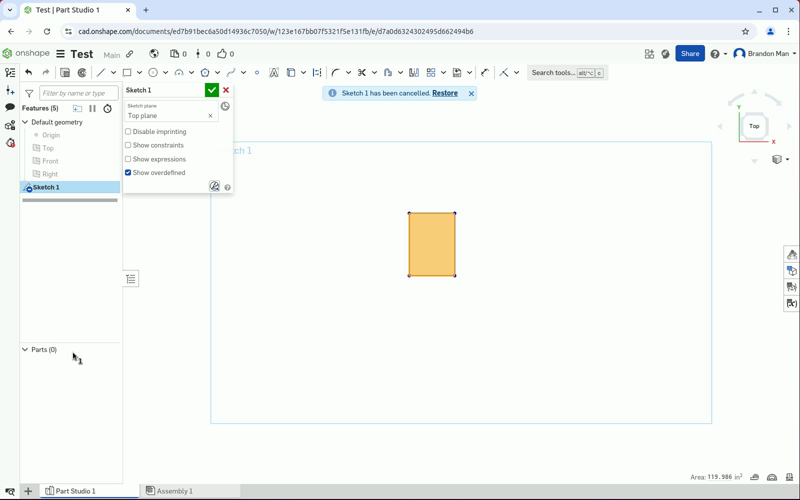
key(shift+y)
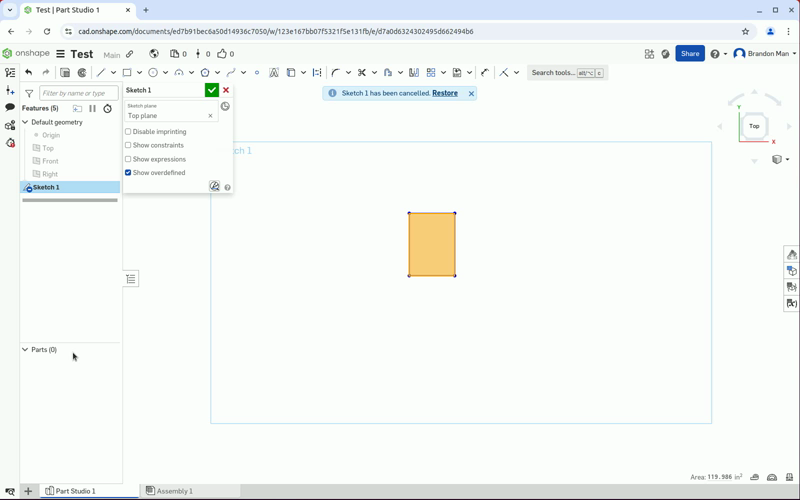
key(shift+e)
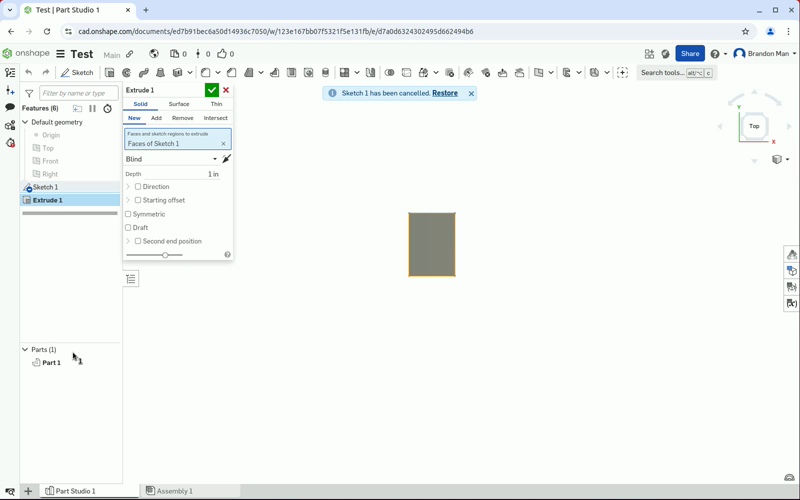
mouse_move(143, 106)
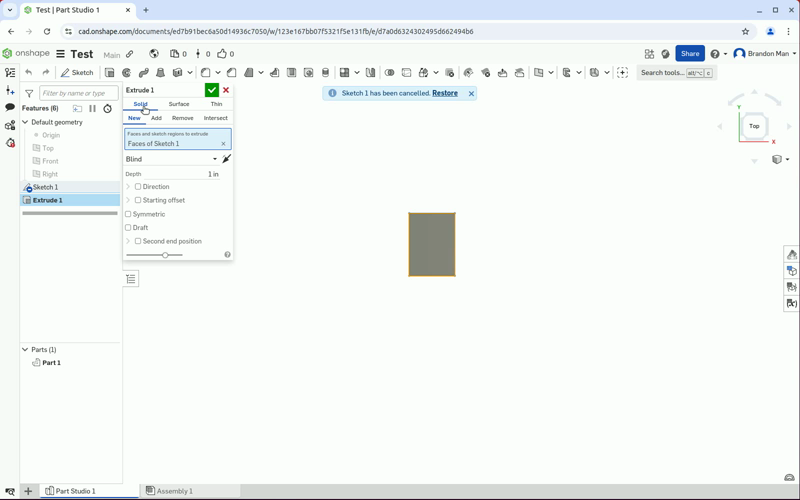
click(143, 106)
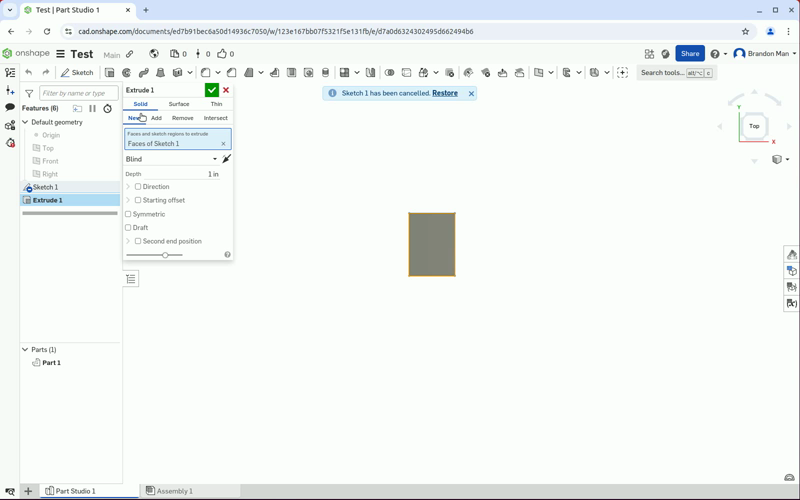
mouse_move(137, 120)
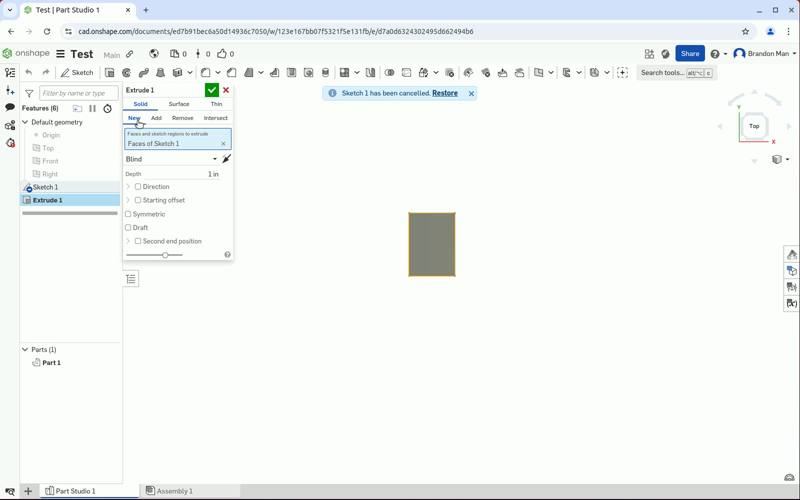
click(137, 120)
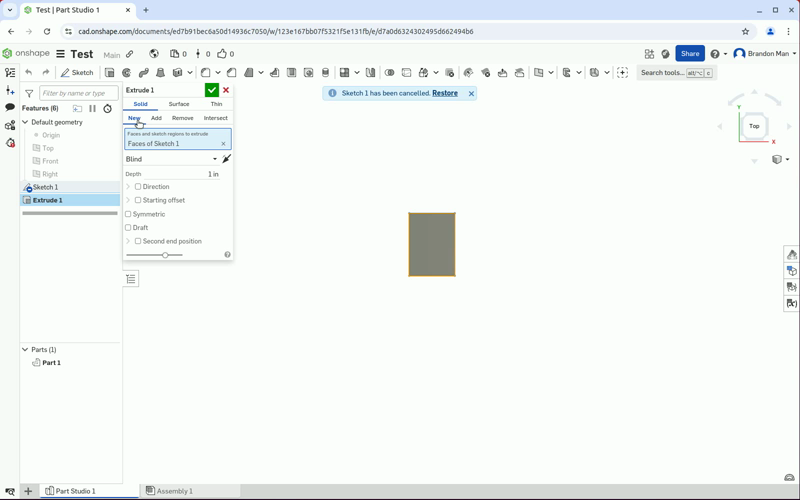
key(tab, 4)
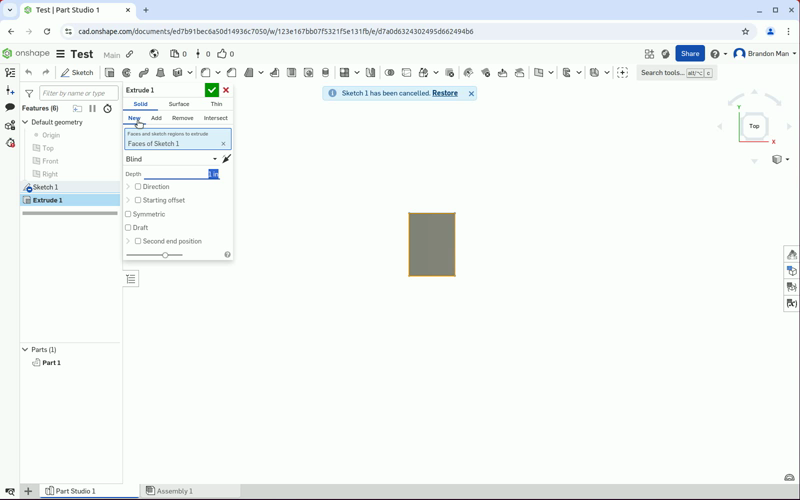
text(7.703)
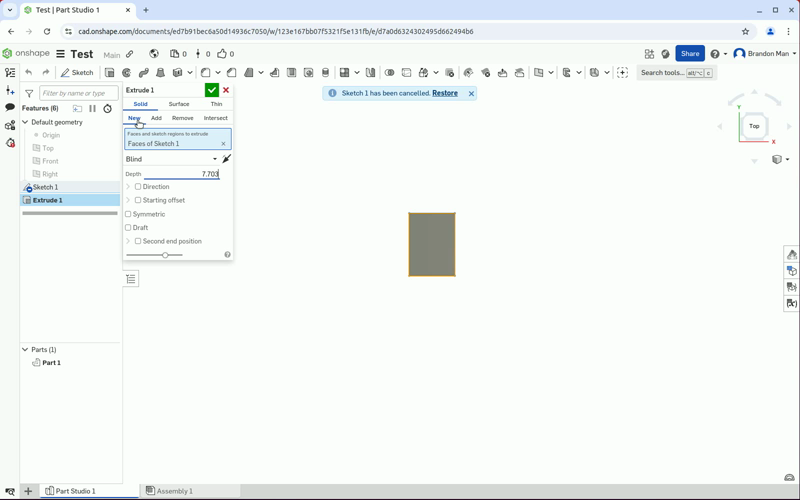
key(enter)
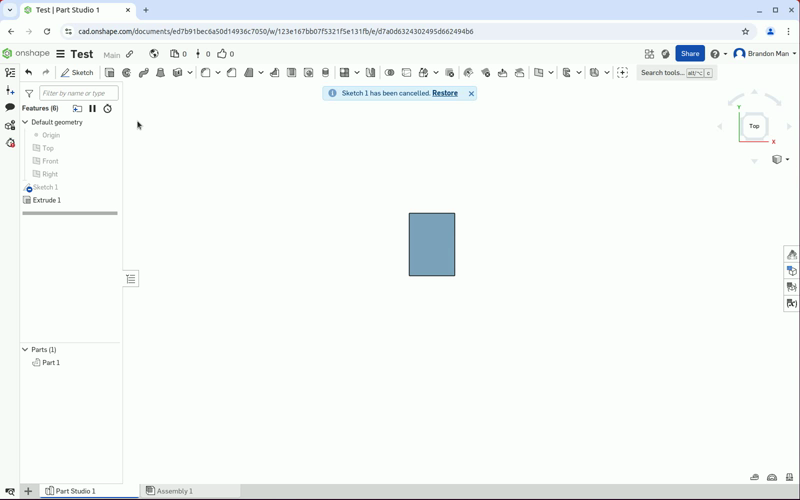
key(shift+h)
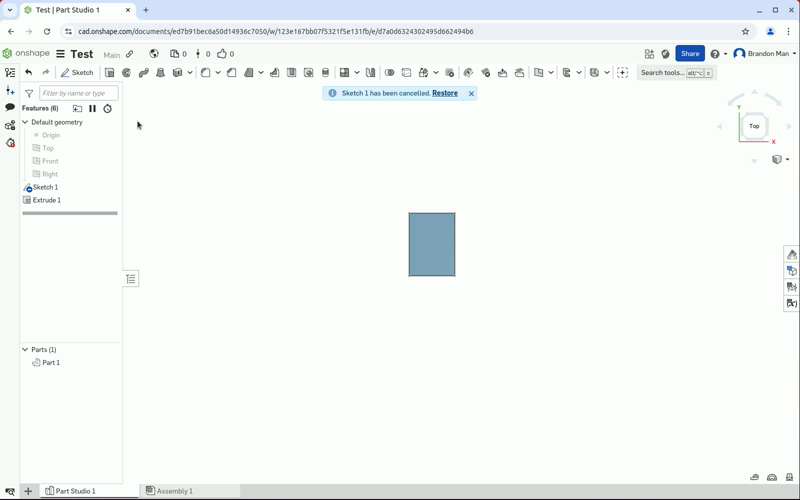
key(shift+h)
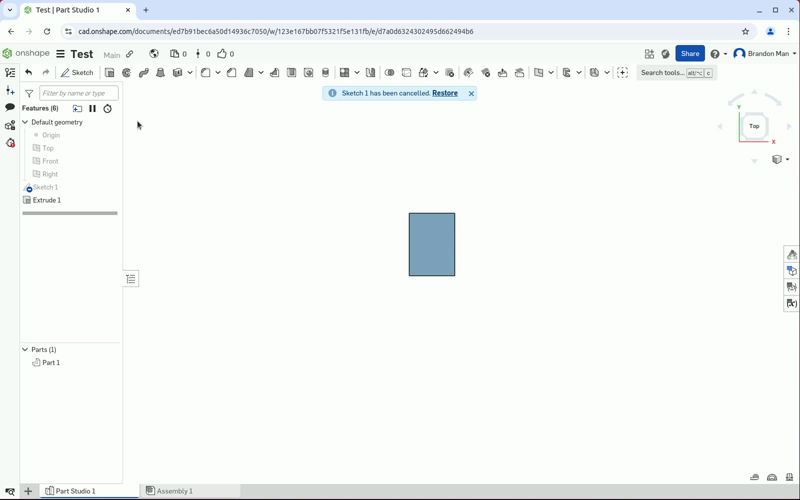
mouse_move(73, 189)
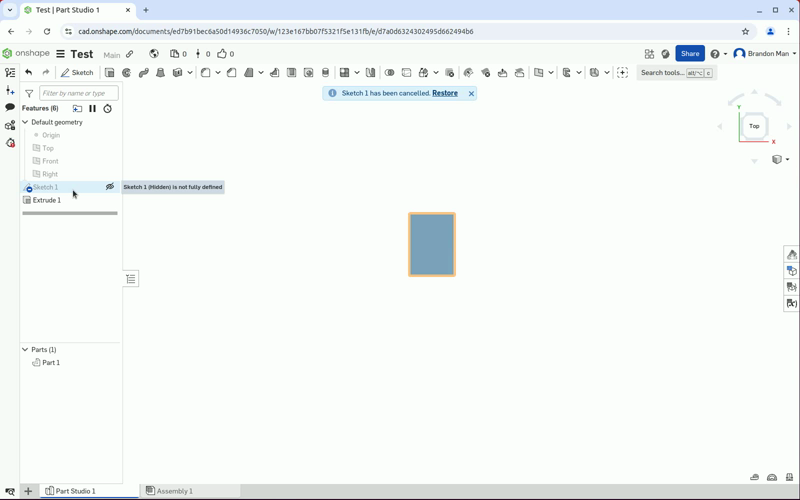
click(73, 189)
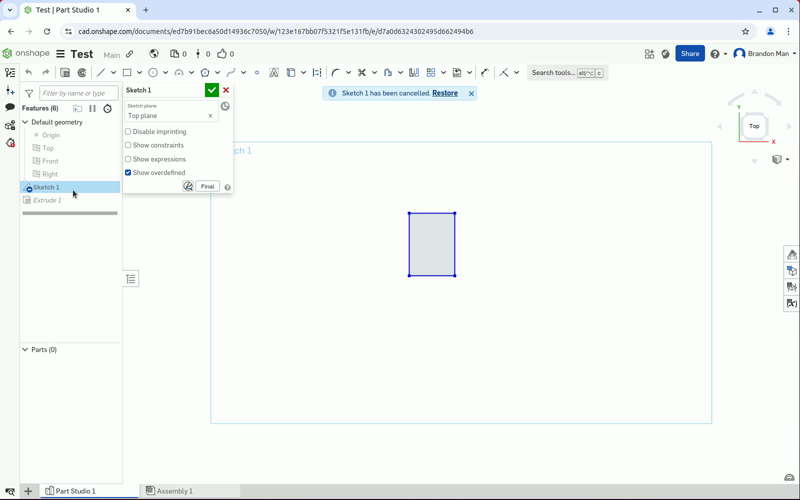
mouse_move(229, 92)
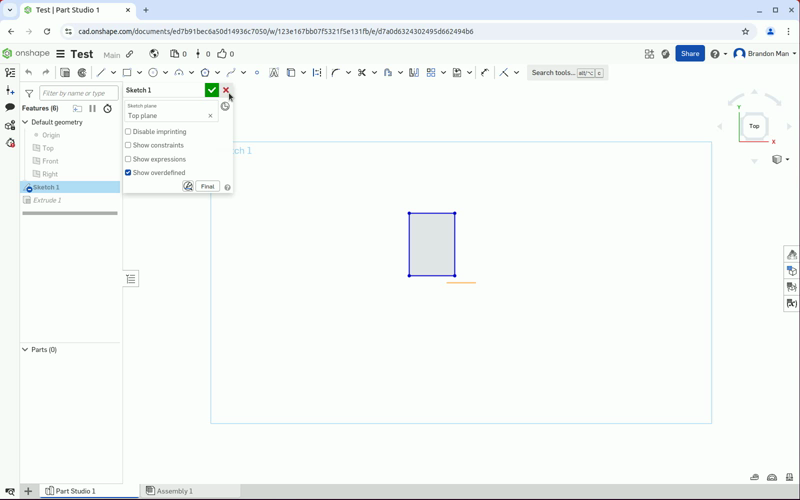
click(229, 92)
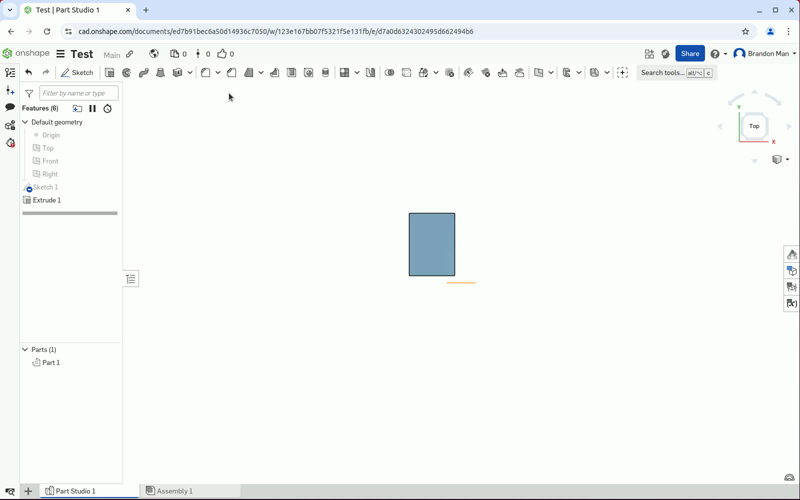
mouse_move(541, 75)
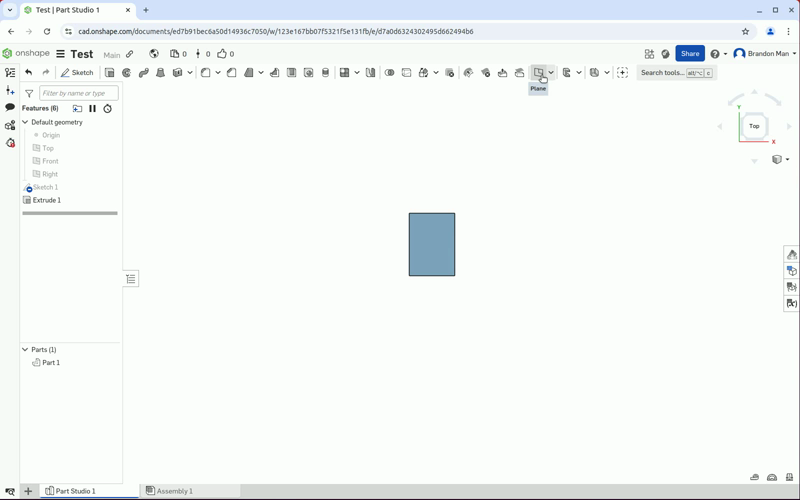
click(541, 75)
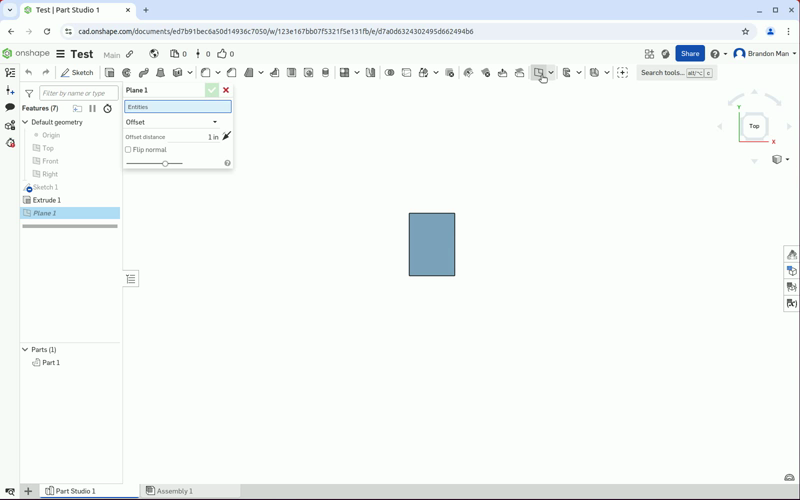
mouse_move(73, 150)
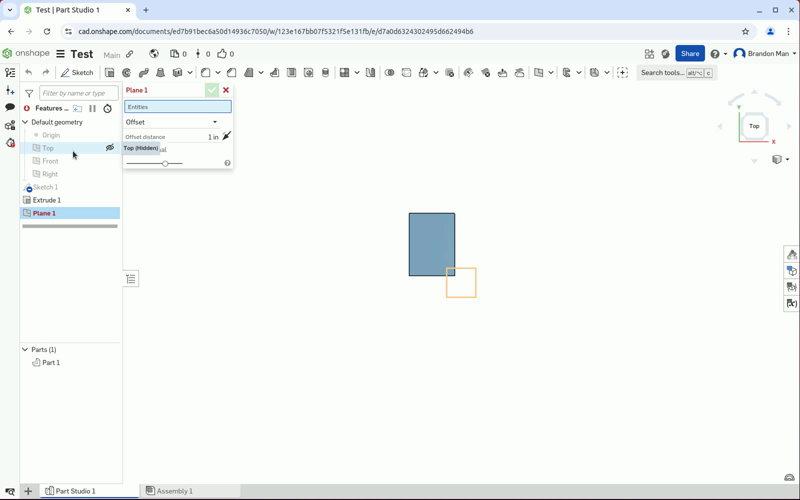
click(73, 150)
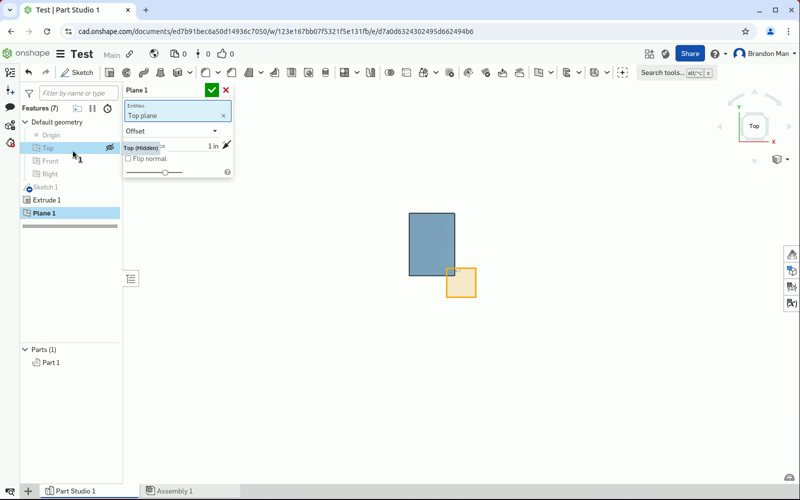
key(tab, 2)
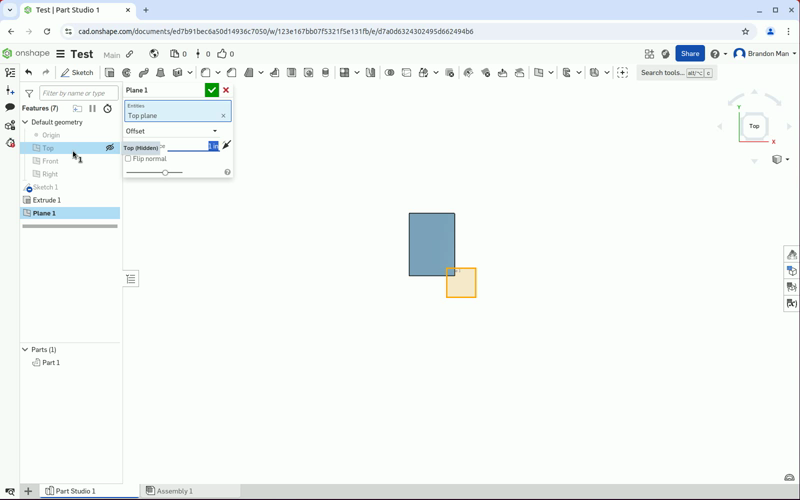
text(7.703)
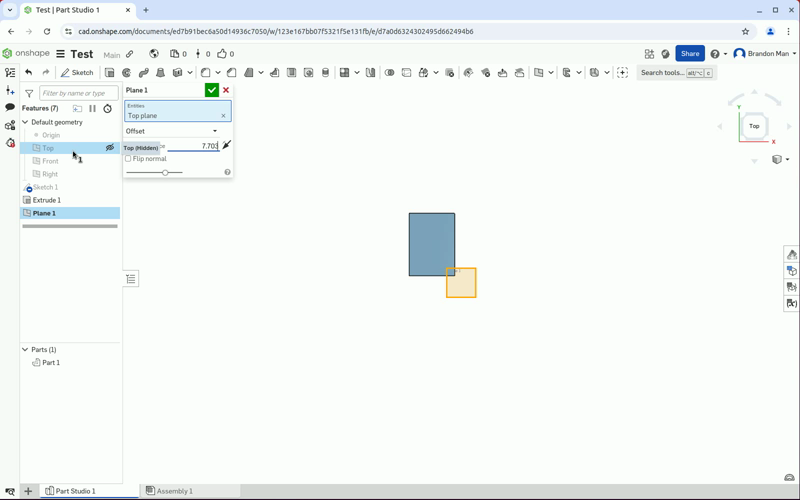
key(enter, 2)
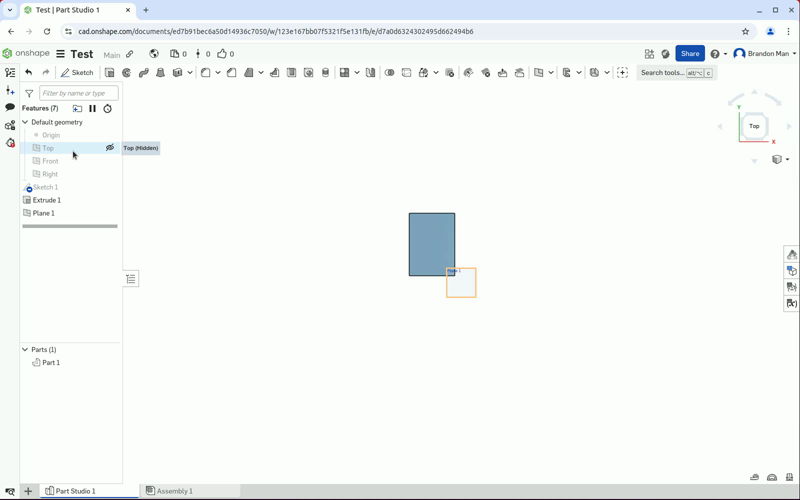
key(shift+s)
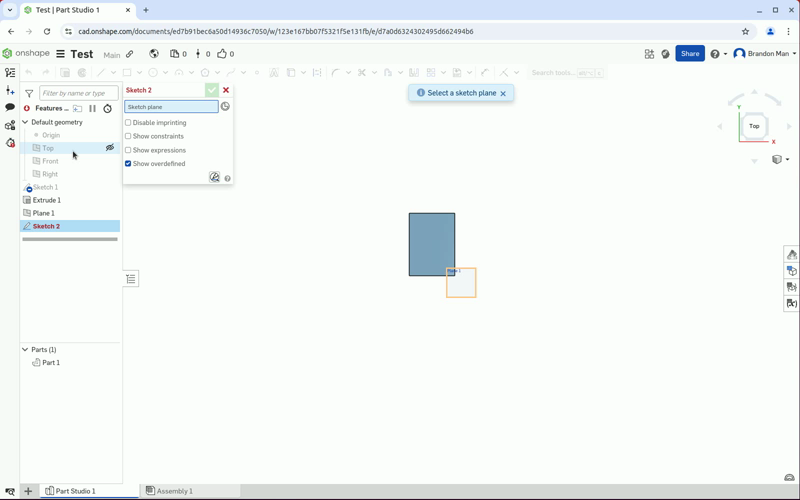
mouse_move(73, 215)
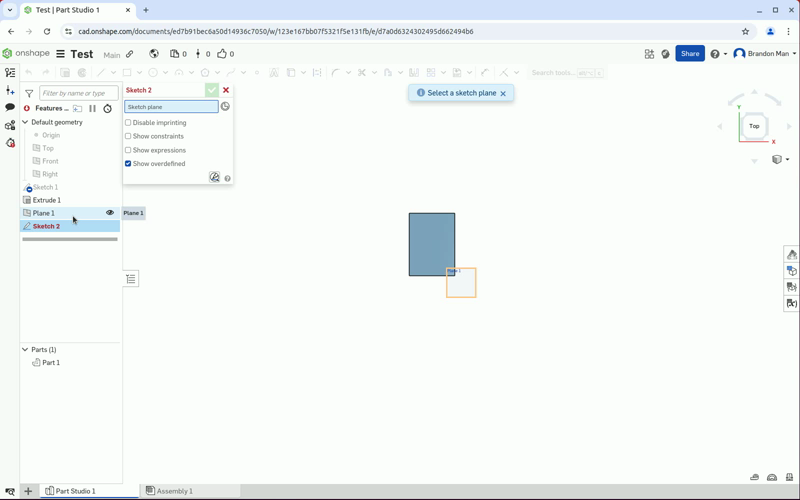
click(73, 215)
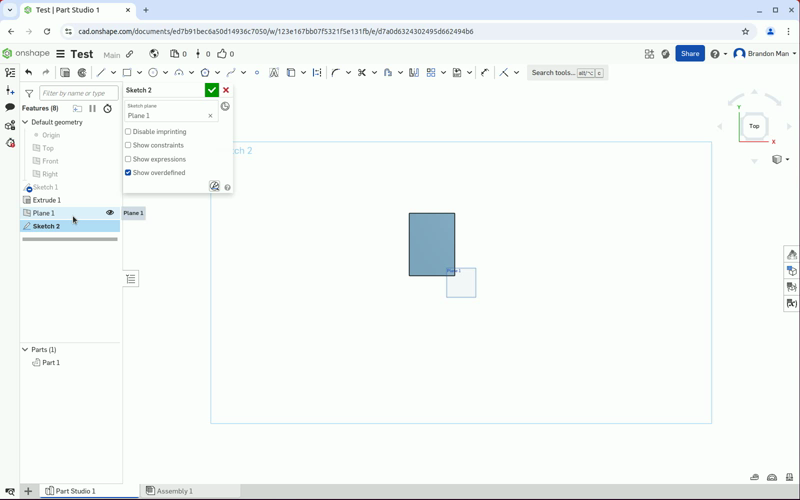
mouse_move(73, 352)
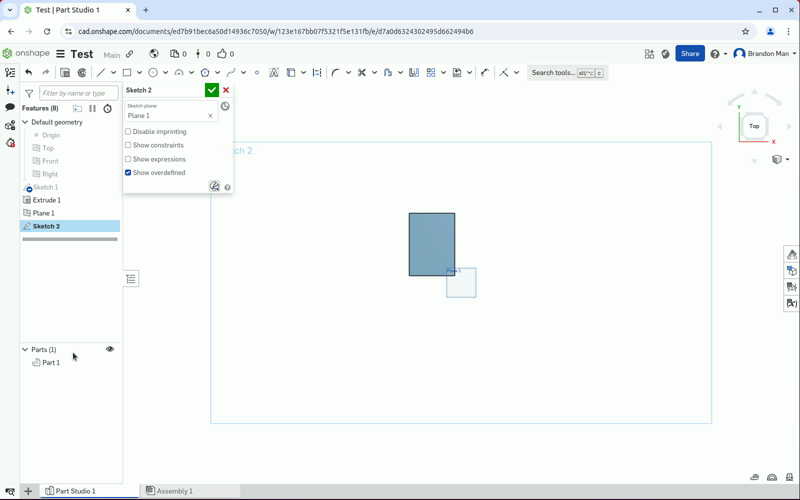
key(y)
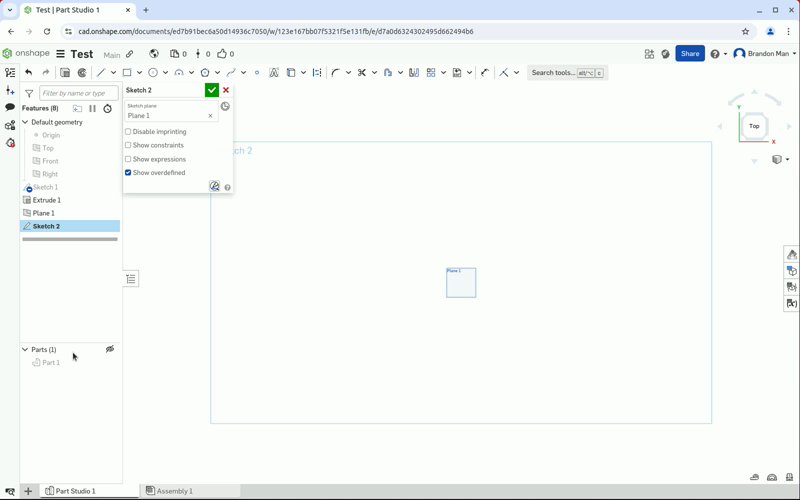
key(l)
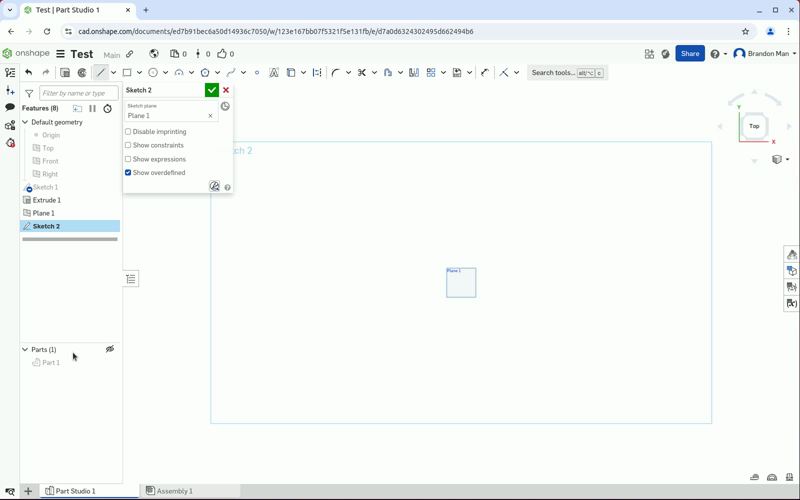
key_down(shift)
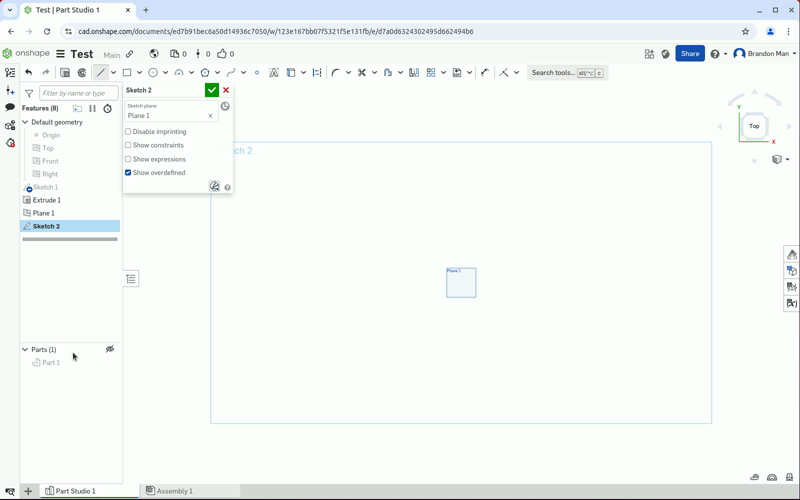
mouse_move(418, 222)
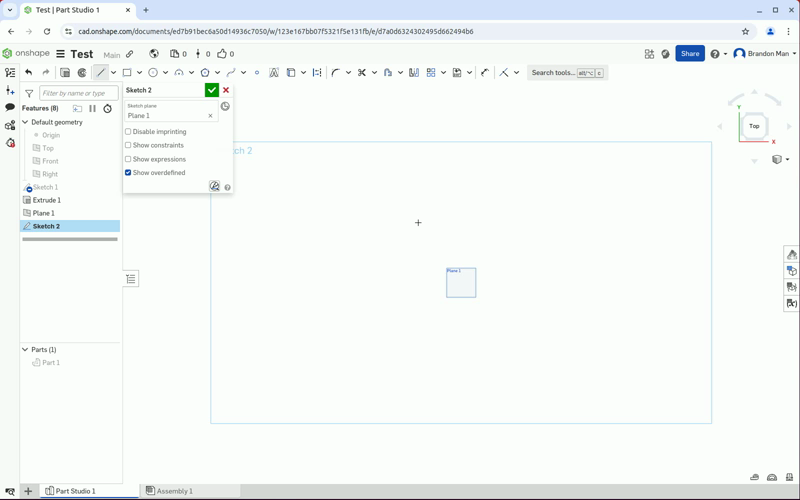
click(418, 222)
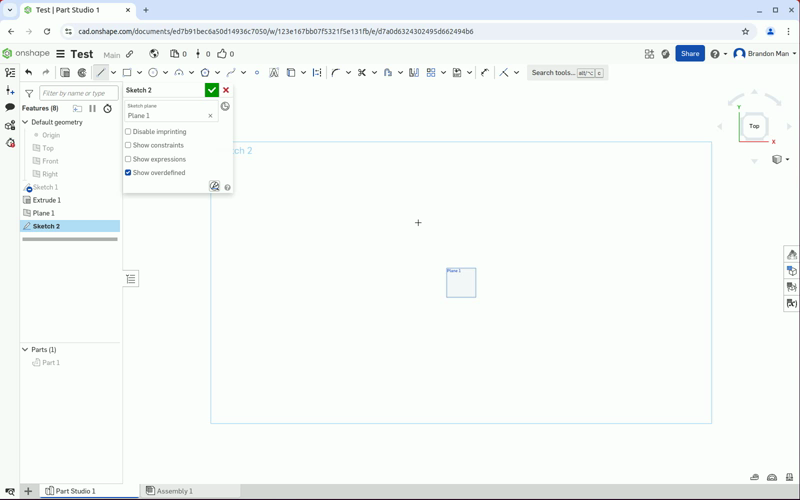
key_up(shift)
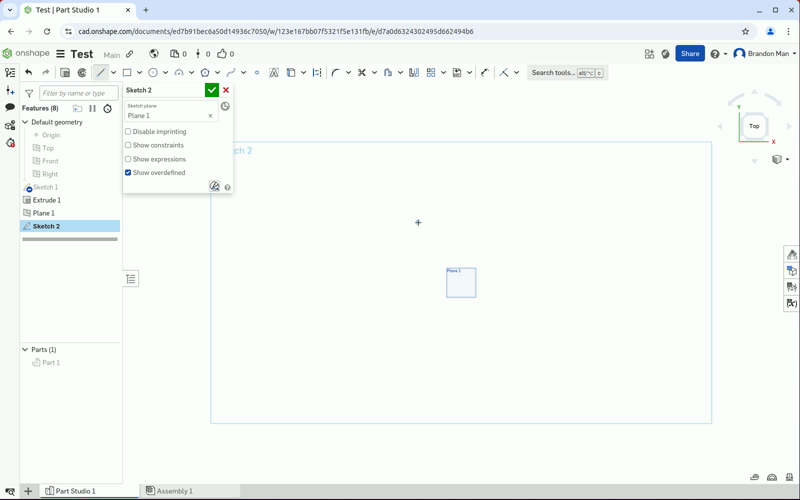
key_down(shift)
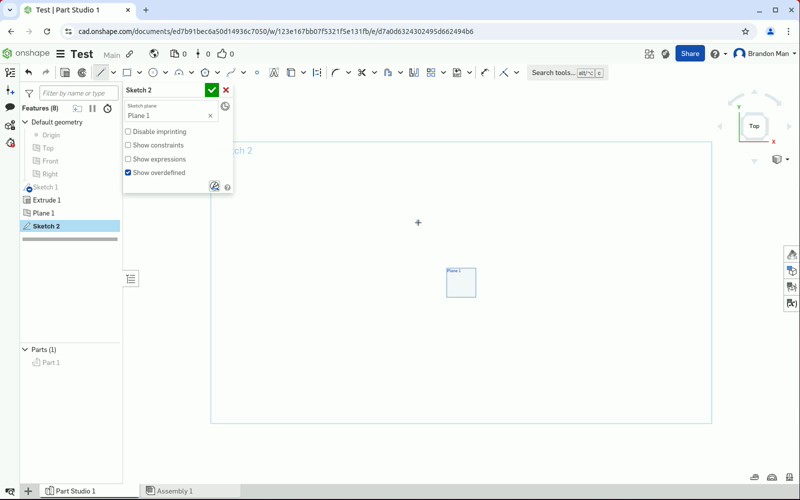
mouse_move(448, 222)
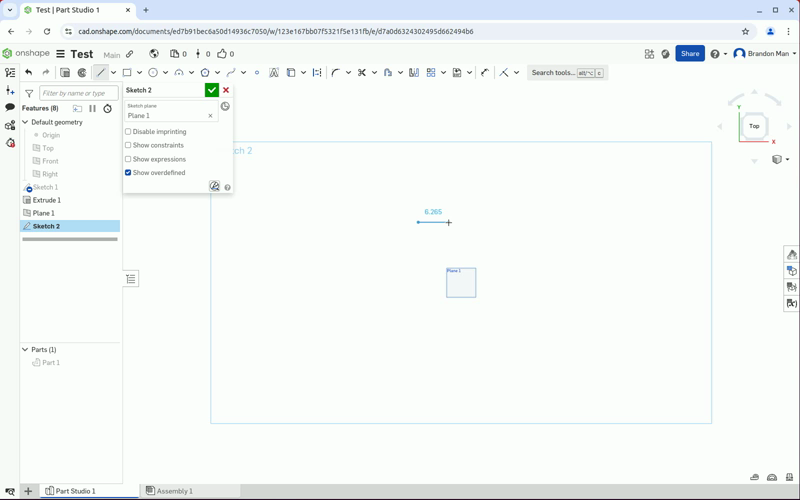
mouse_move(424, 255)
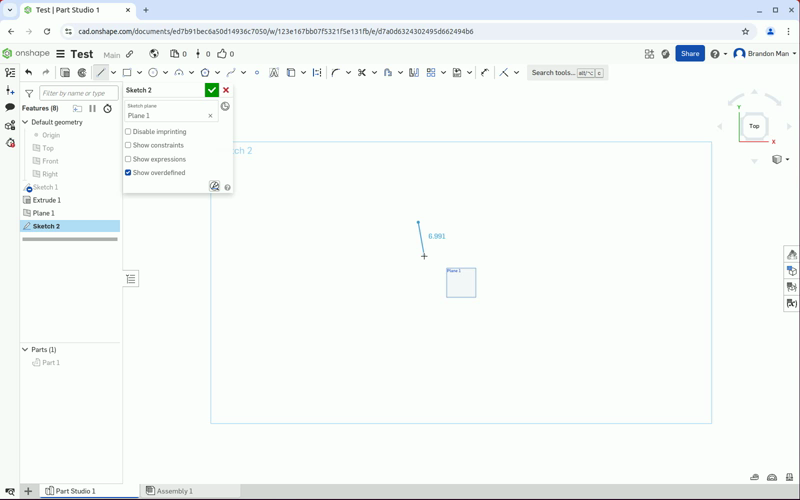
click(424, 255)
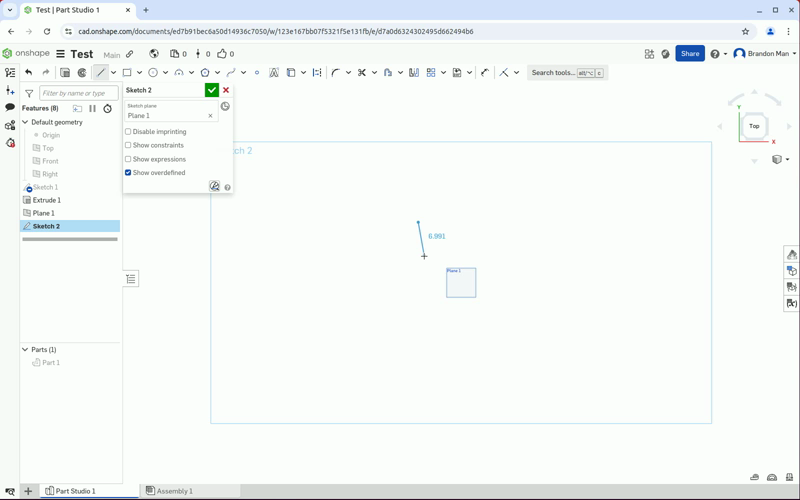
key_up(shift)
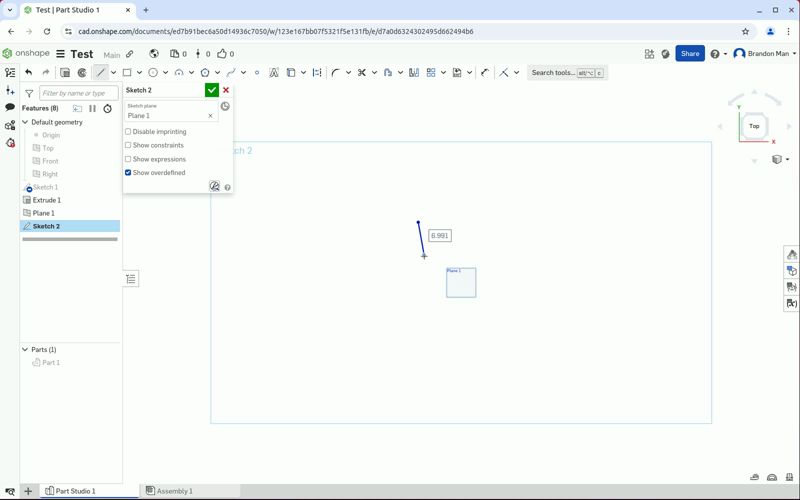
key_down(shift)
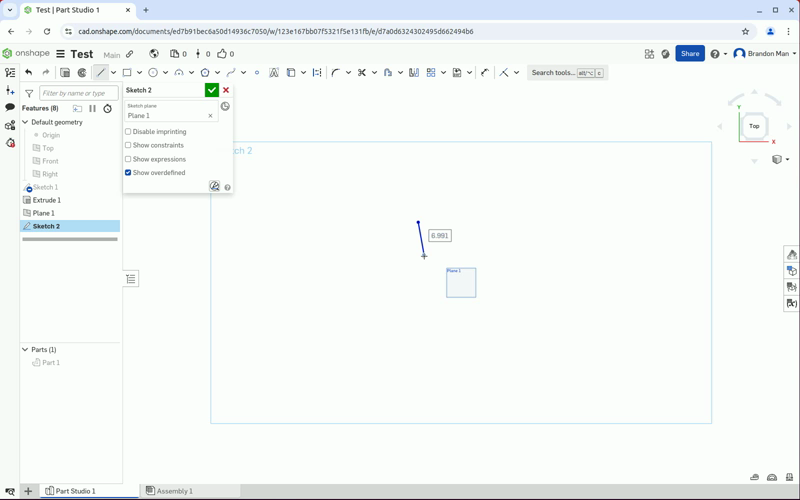
mouse_move(454, 255)
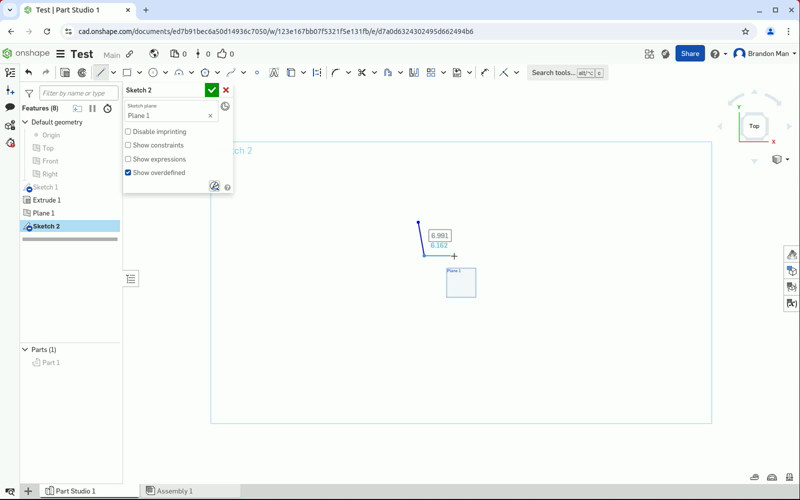
mouse_move(449, 241)
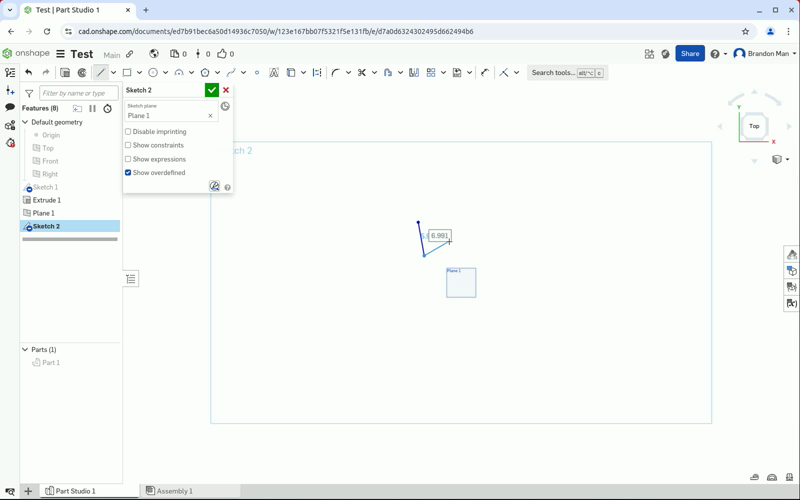
click(449, 241)
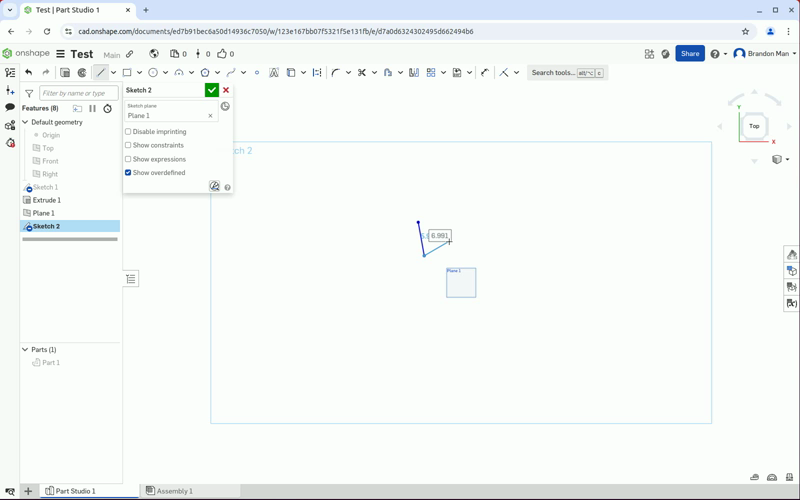
key_up(shift)
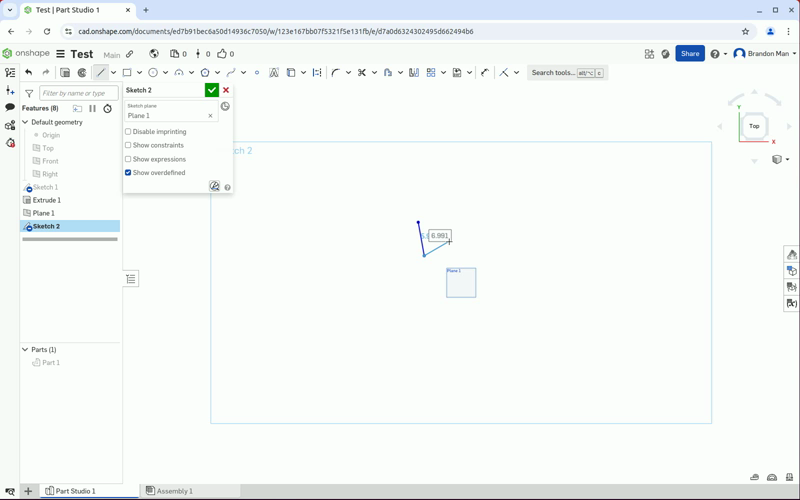
mouse_move(479, 241)
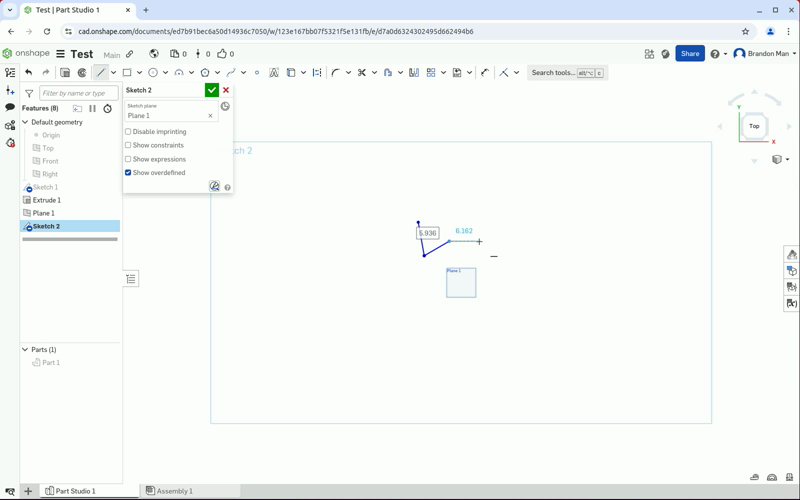
key_down(shift)
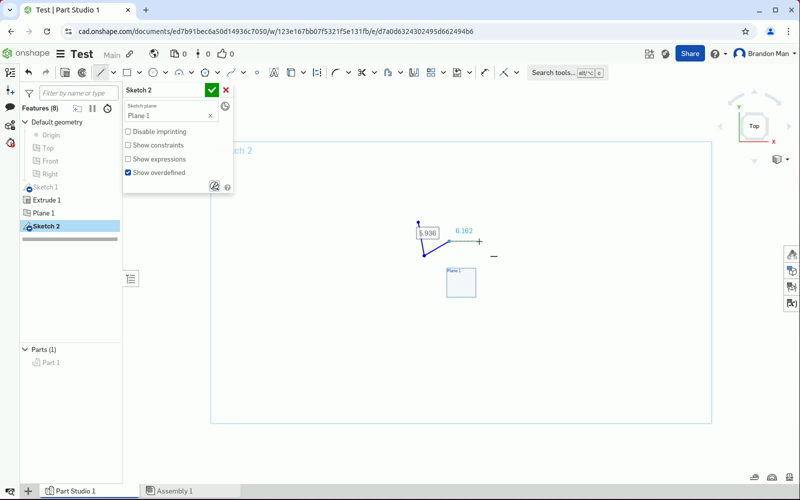
mouse_move(418, 222)
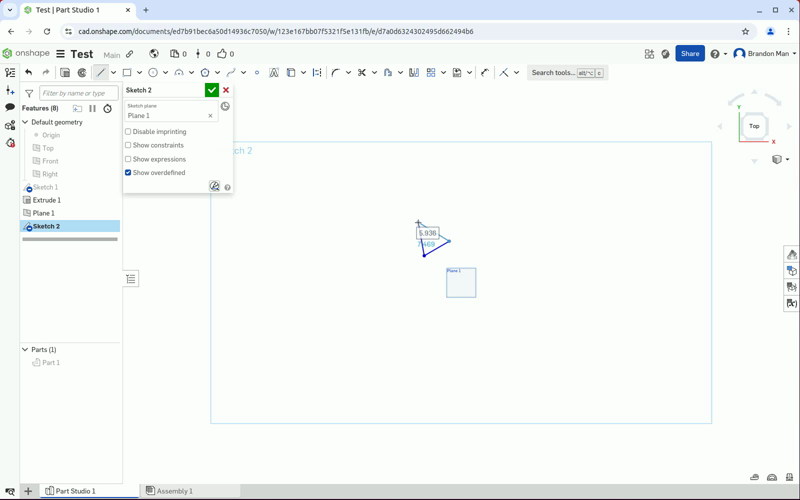
key_up(shift)
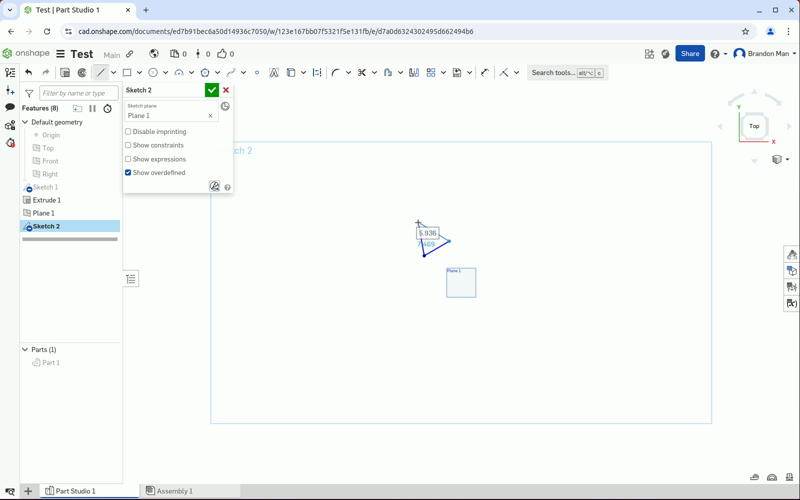
click(418, 222)
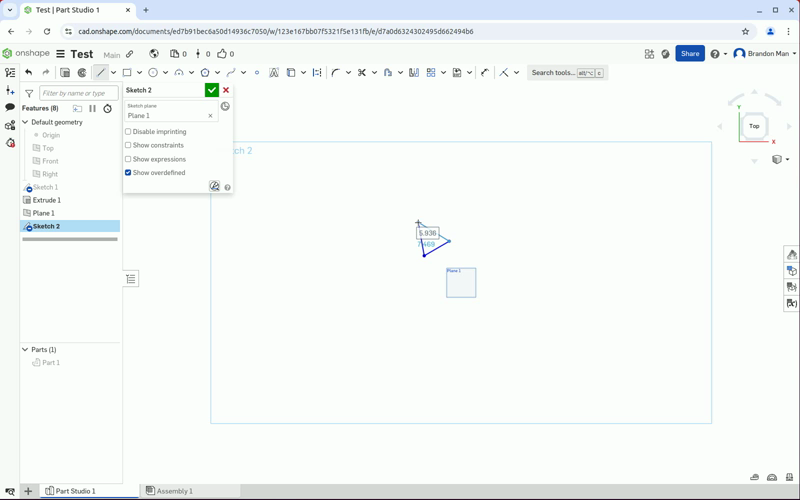
key(esc)
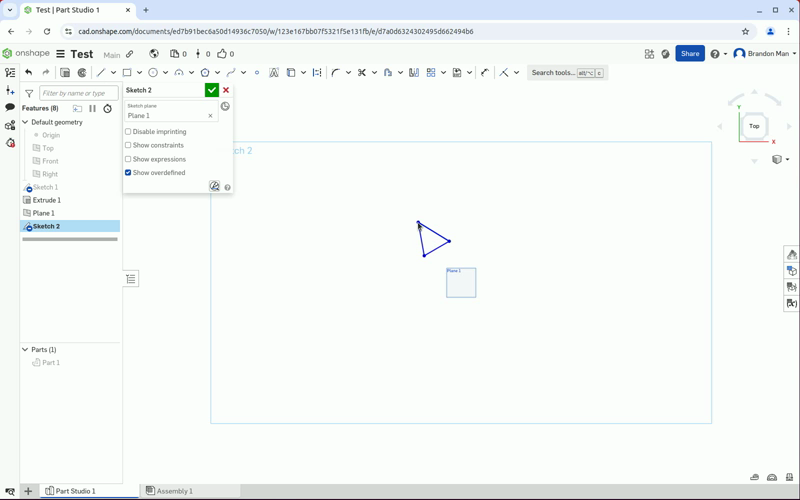
mouse_move(421, 225)
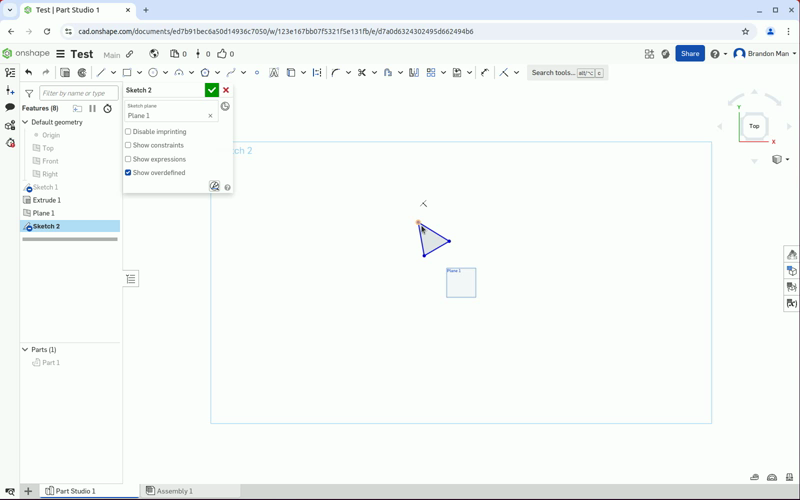
scroll(6)
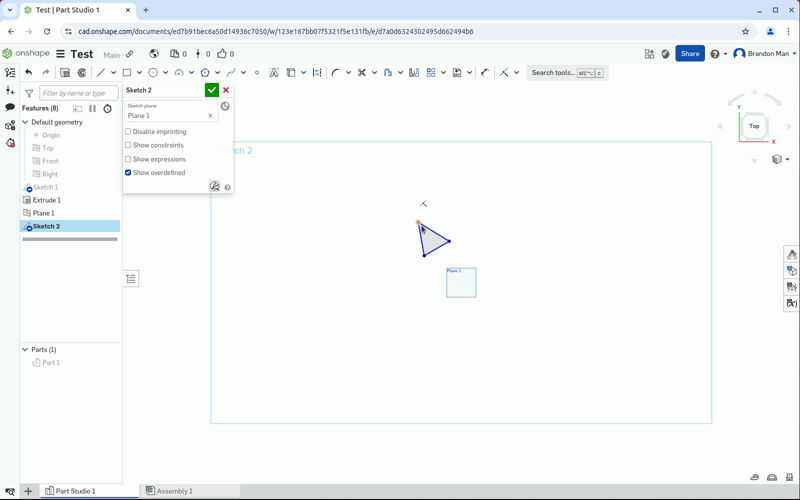
scroll(6)
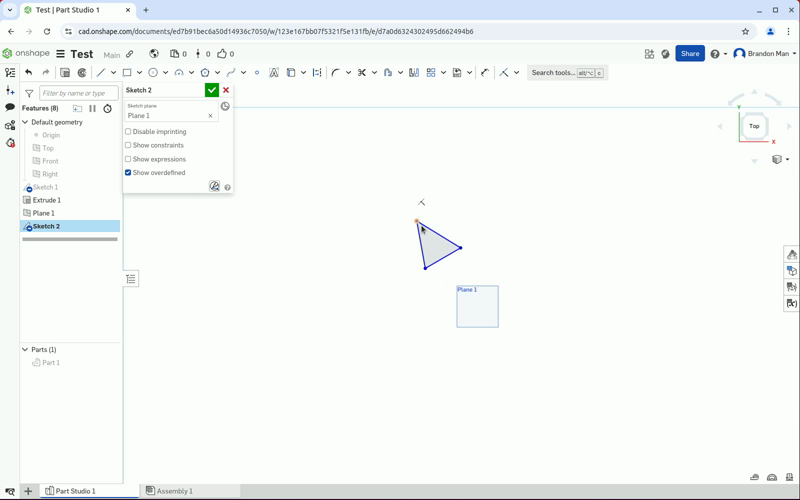
scroll(6)
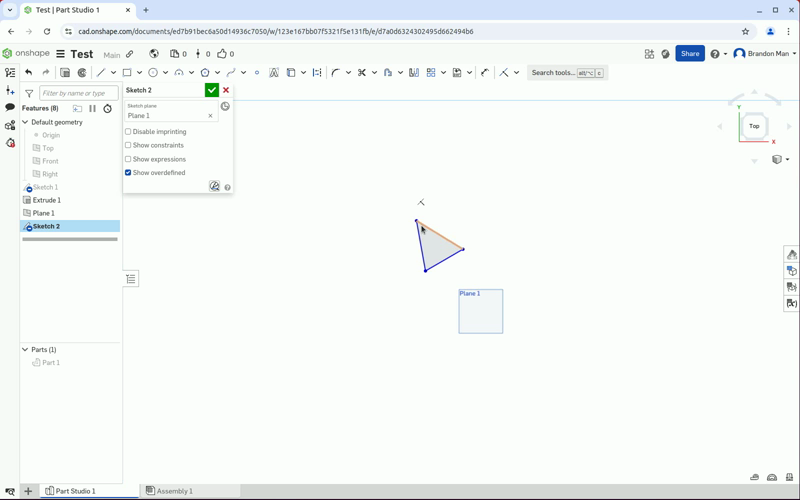
scroll(6)
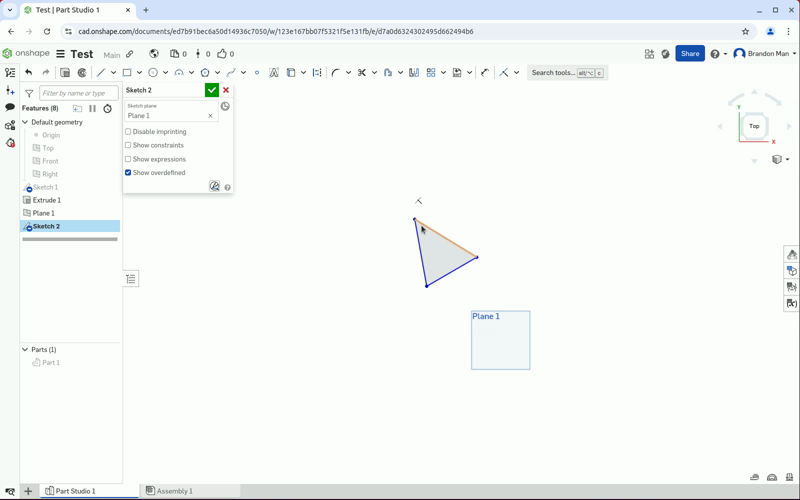
scroll(6)
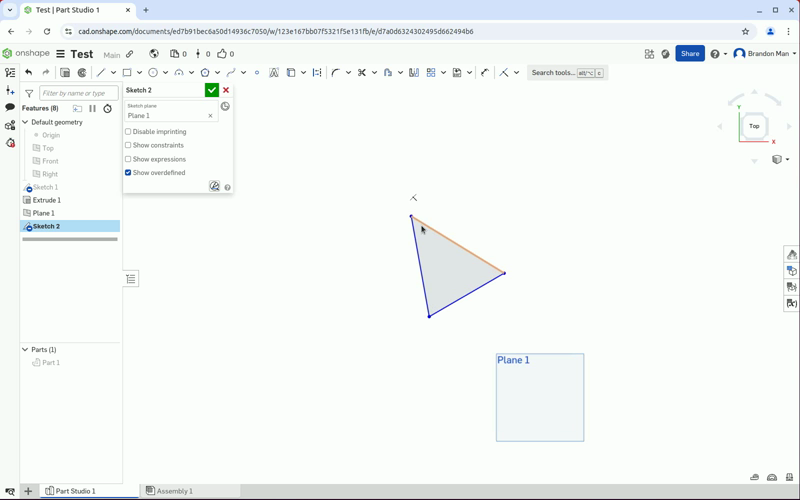
scroll(6)
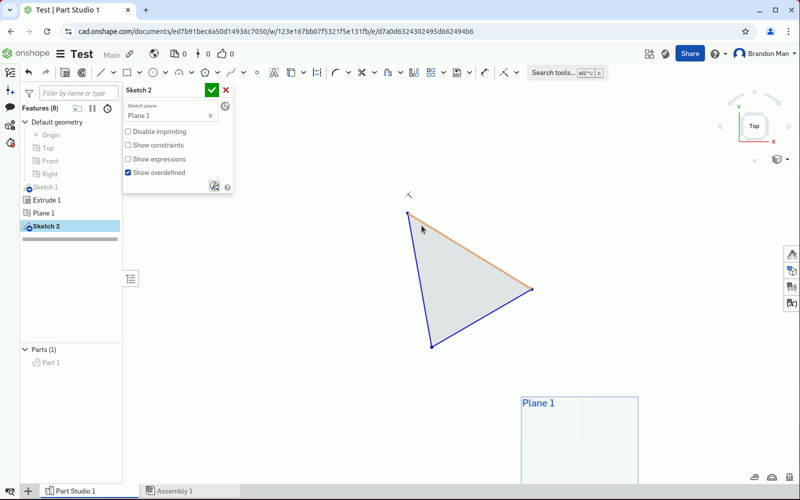
scroll(6)
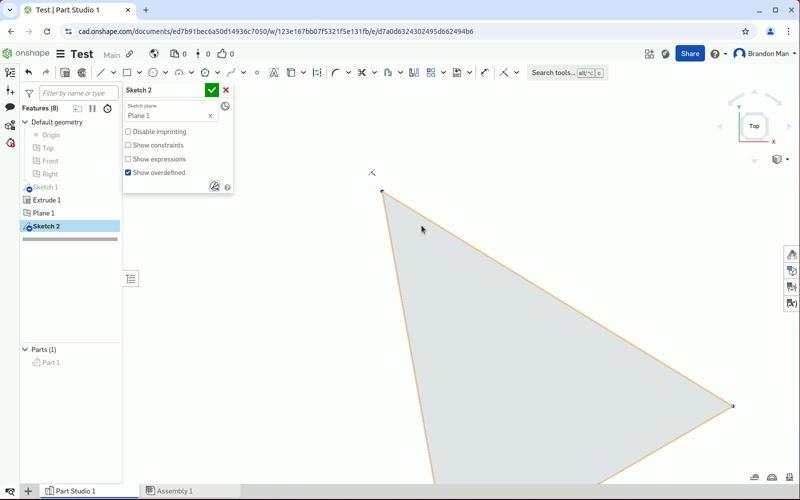
click(421, 225)
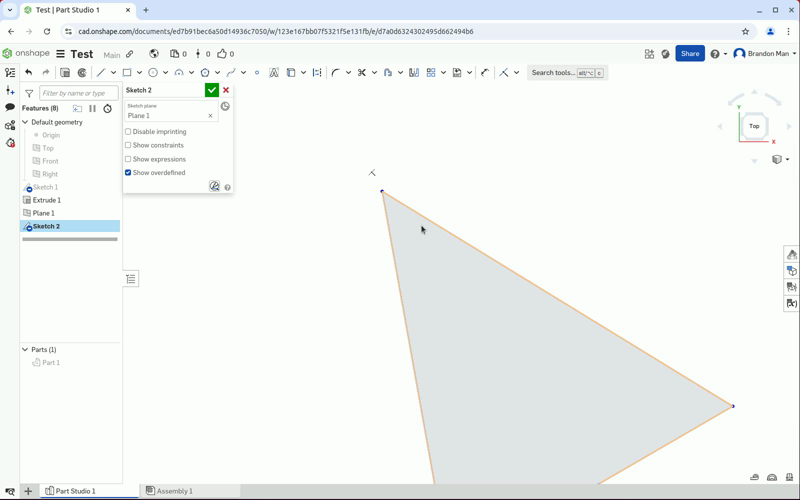
scroll(-6)
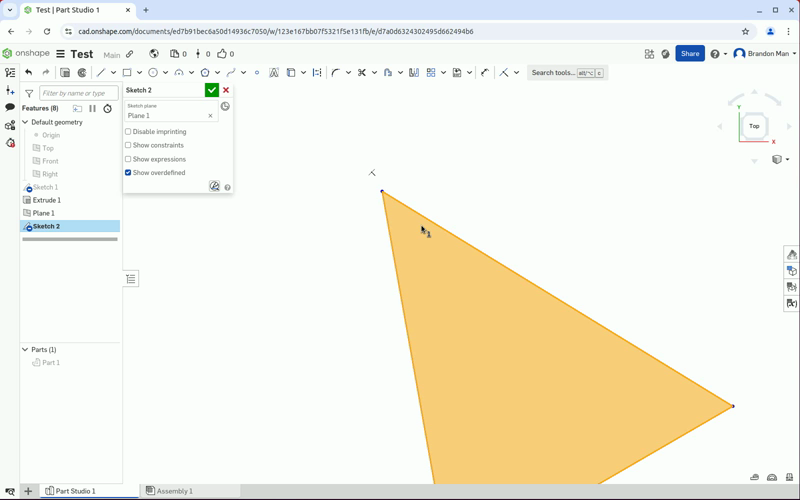
scroll(-6)
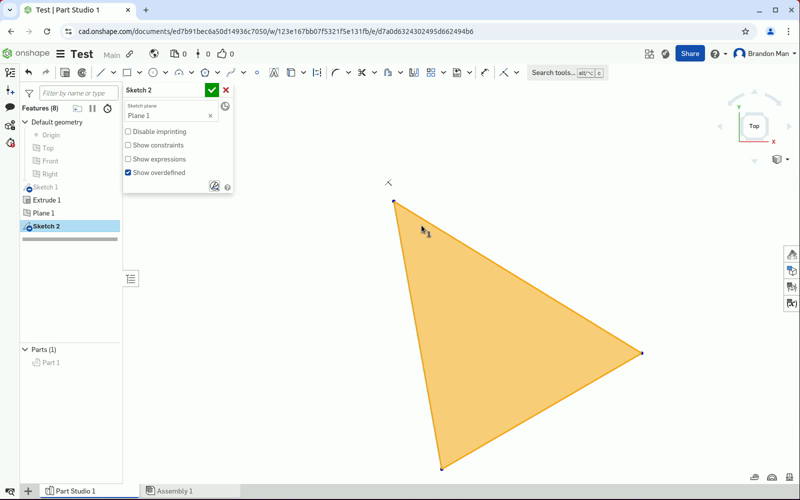
scroll(-6)
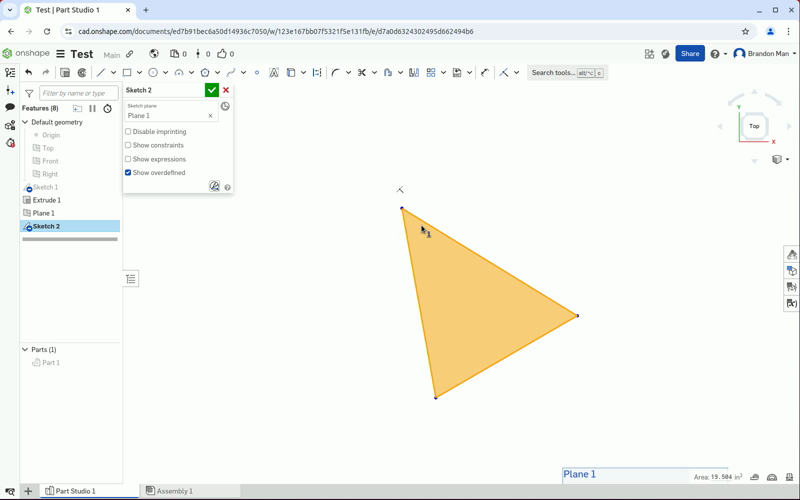
scroll(-6)
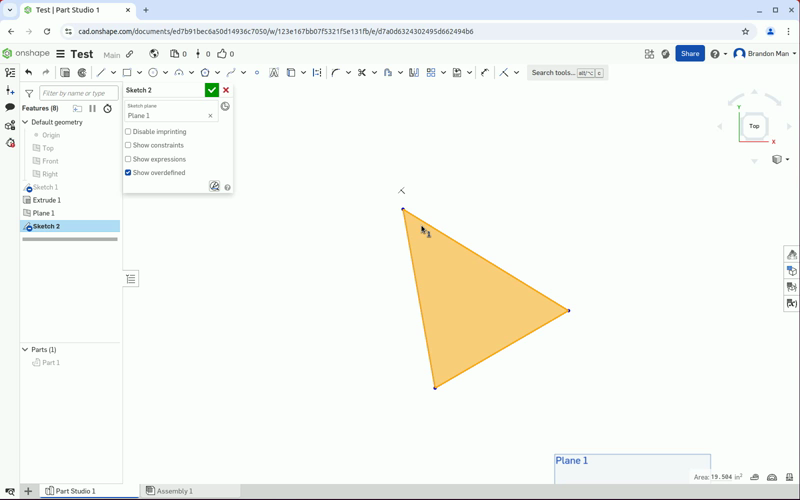
scroll(-6)
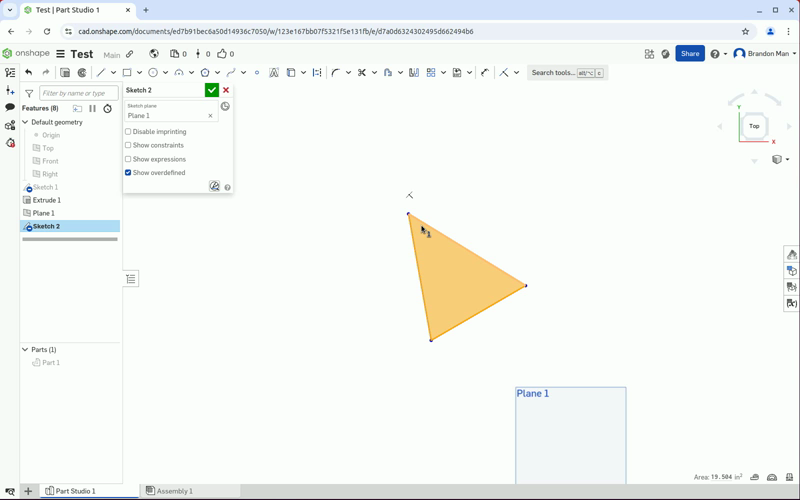
scroll(-6)
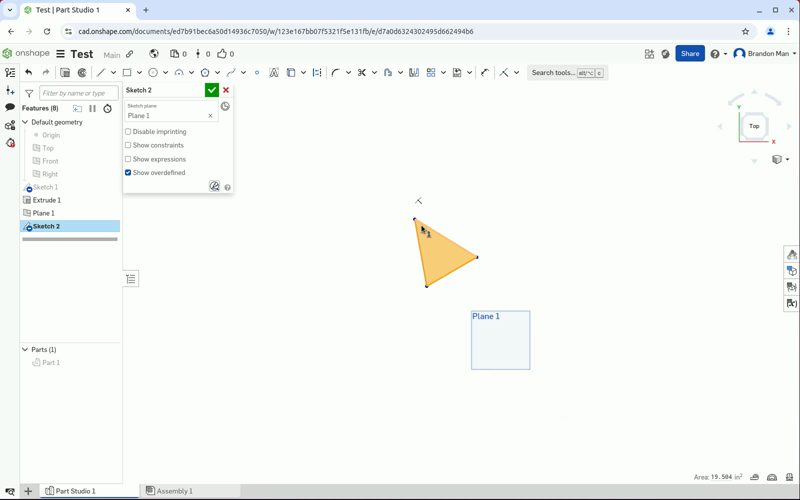
scroll(-6)
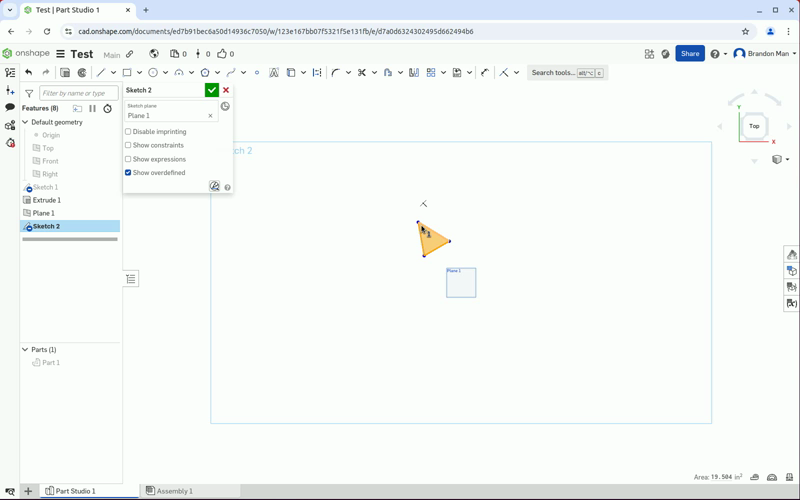
mouse_move(73, 352)
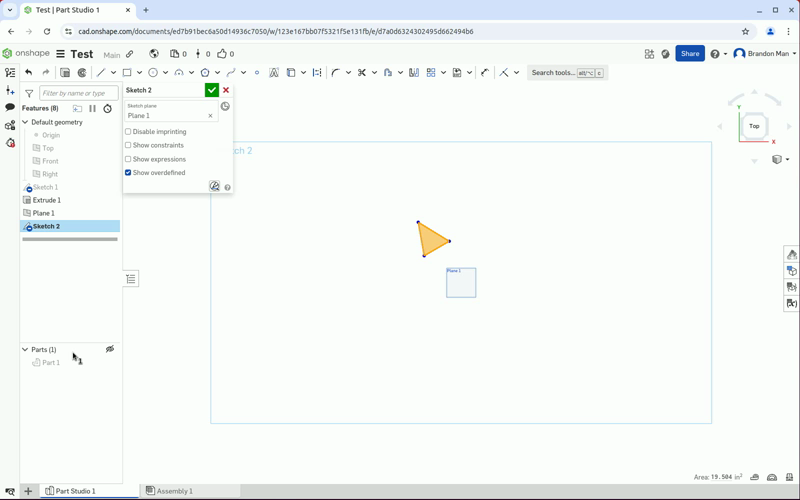
key(shift+y)
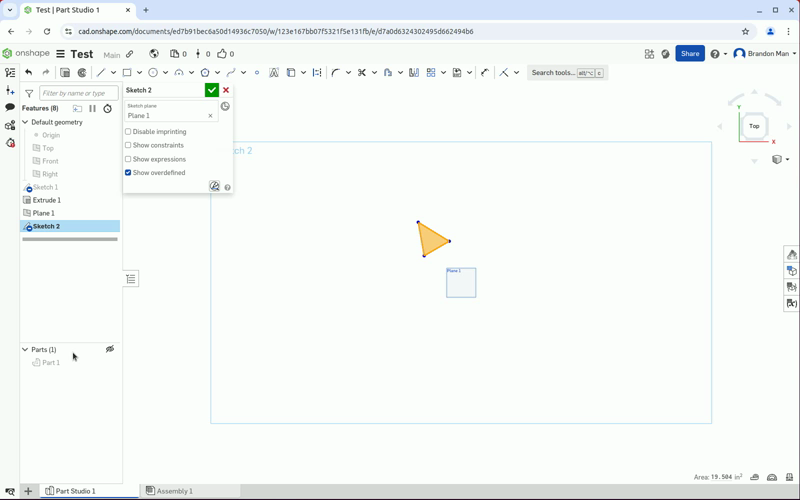
key(shift+e)
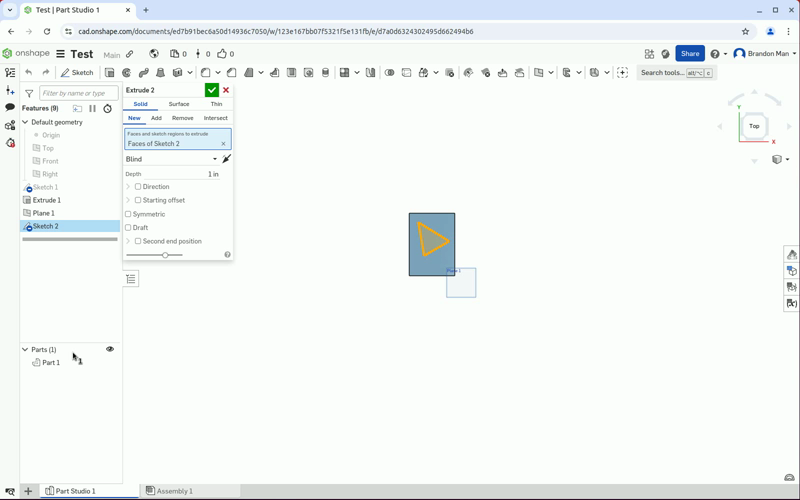
mouse_move(143, 106)
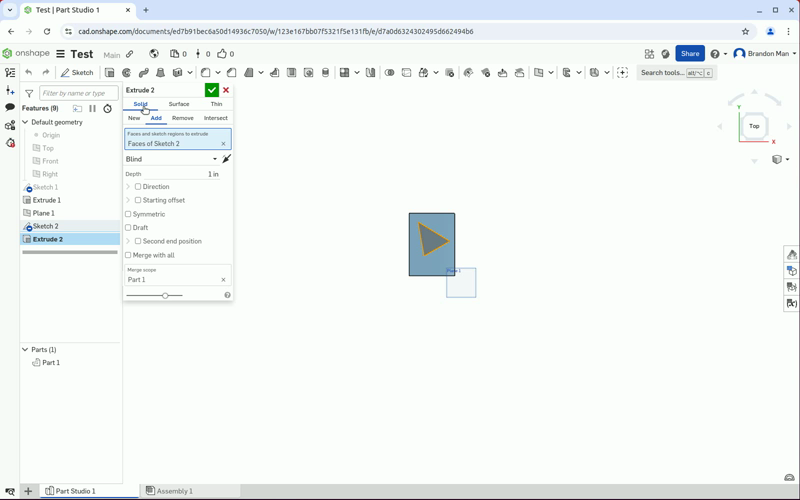
click(143, 106)
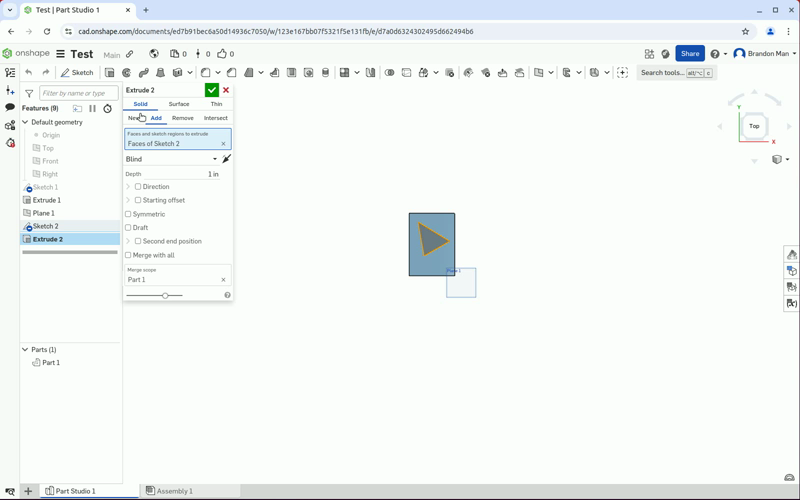
mouse_move(137, 120)
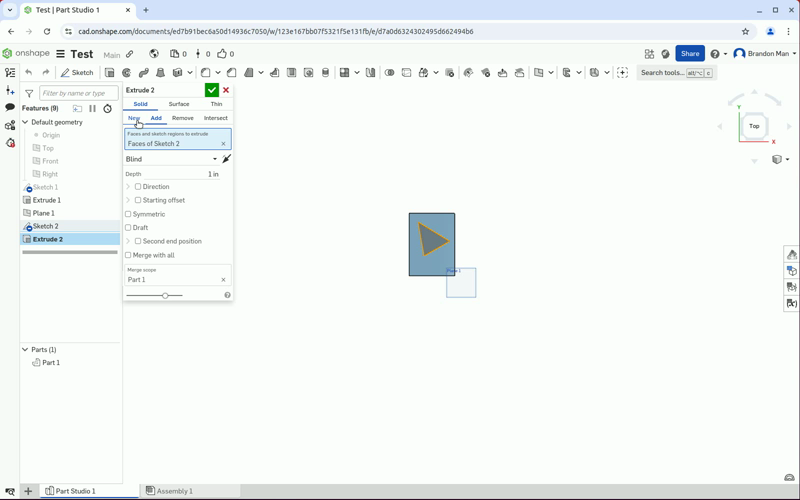
click(137, 120)
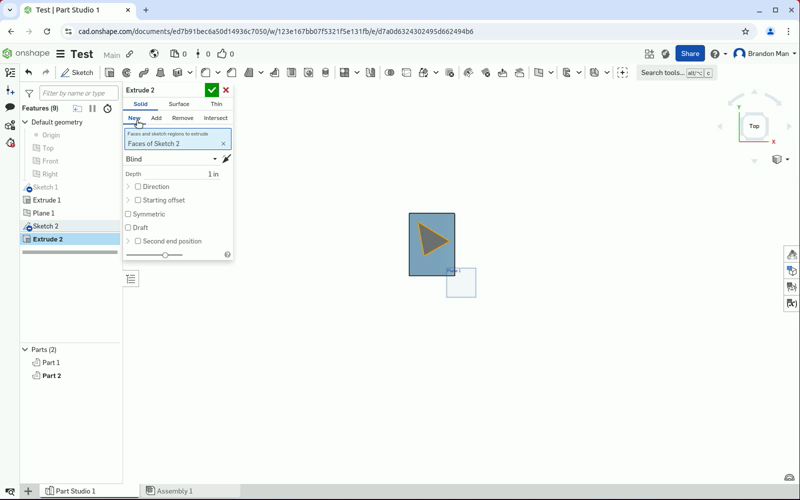
key(tab, 4)
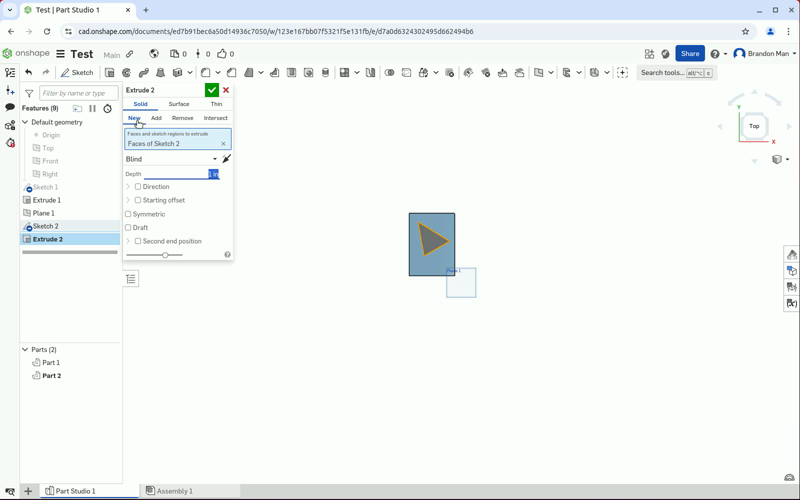
text(7.703)
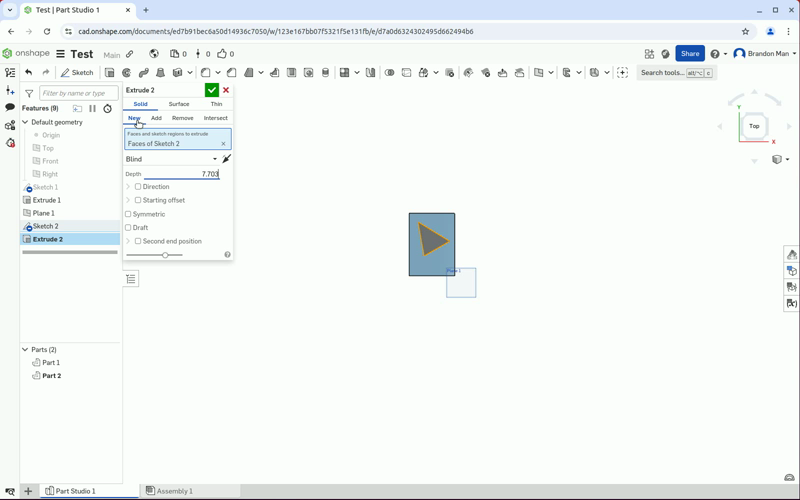
key(enter)
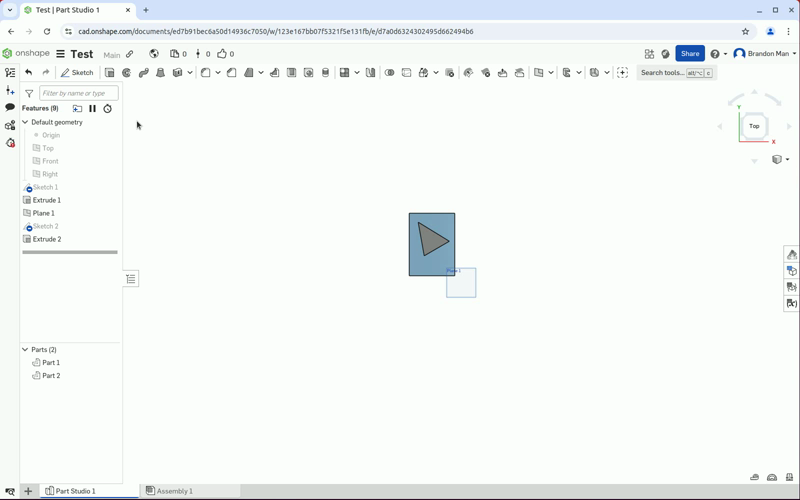
key(shift+h)
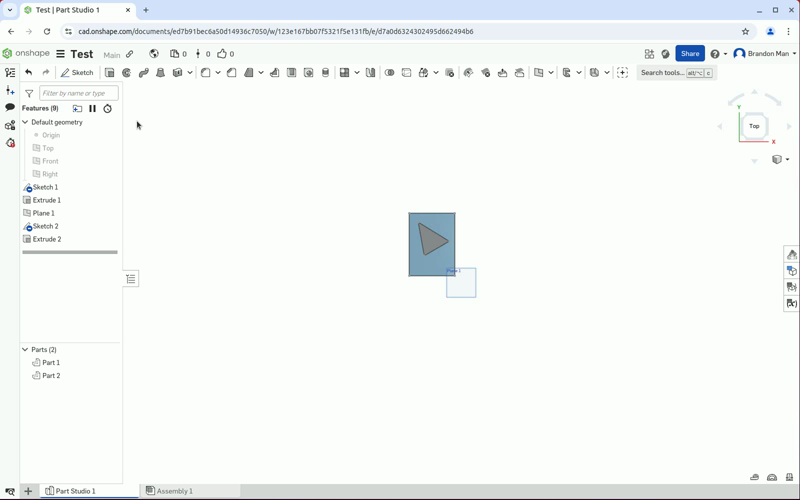
key(shift+h)
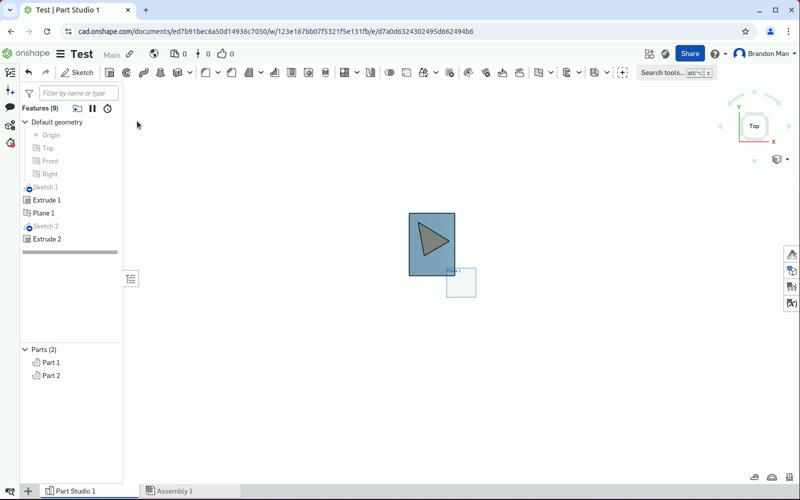
mouse_move(73, 189)
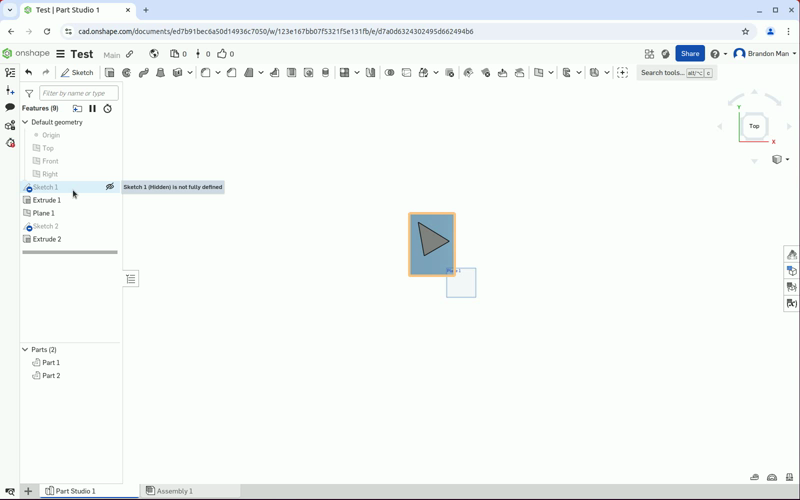
click(73, 189)
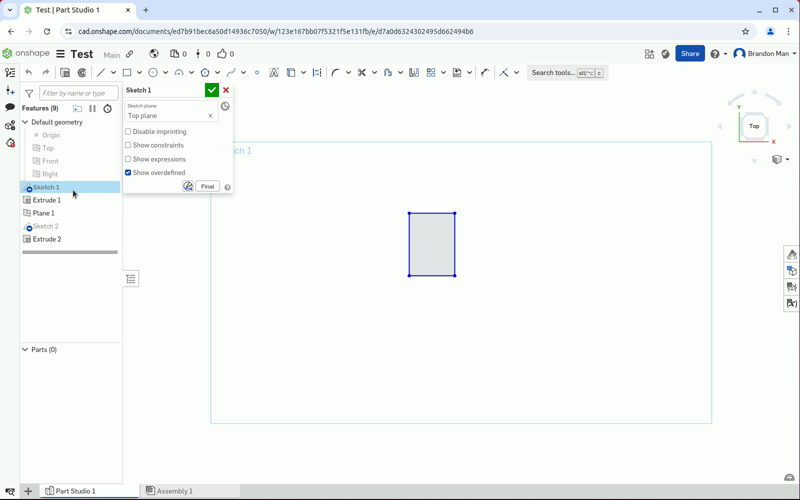
mouse_move(229, 92)
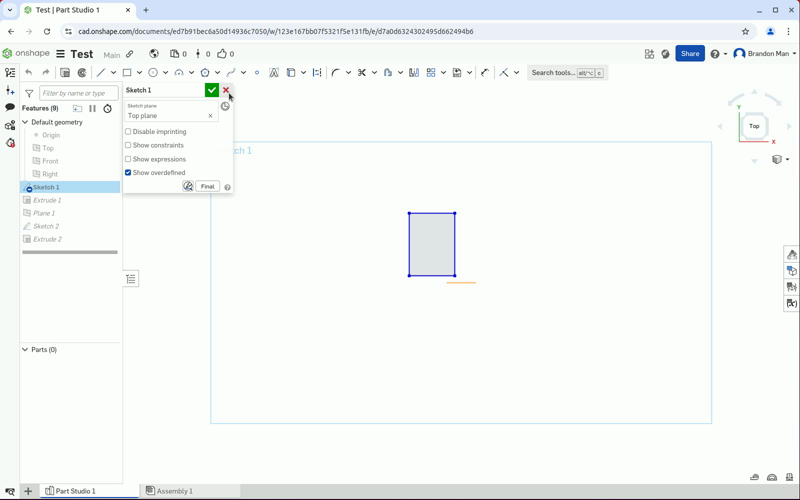
click(229, 92)
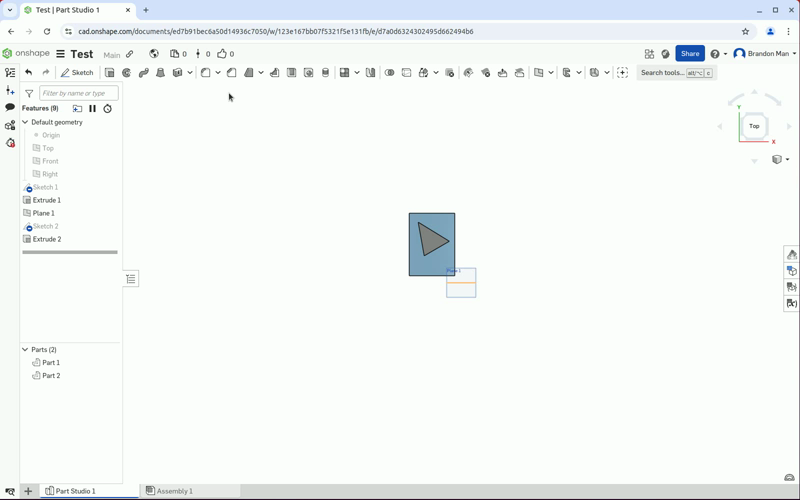
mouse_move(541, 75)
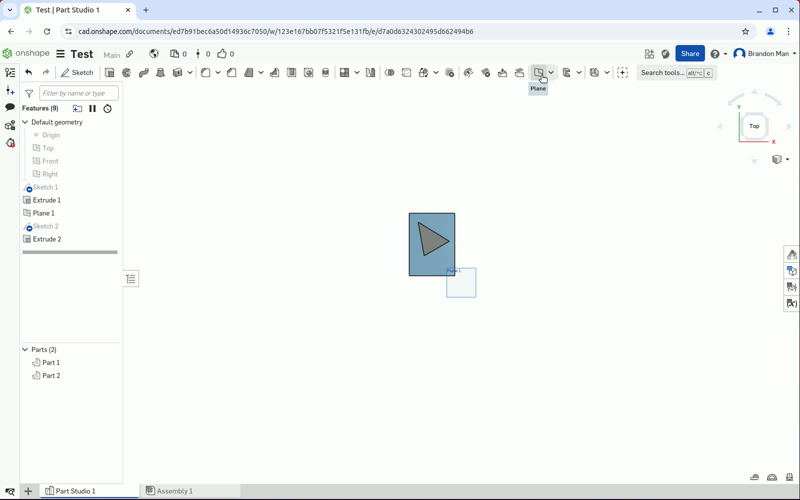
click(541, 75)
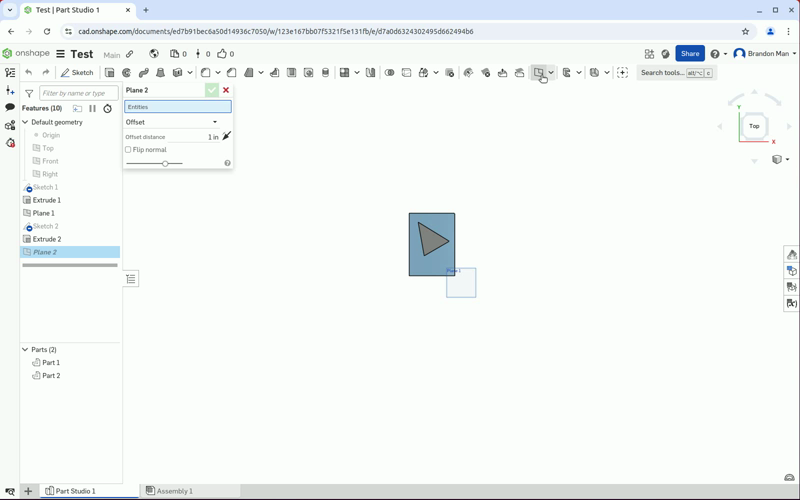
mouse_move(73, 150)
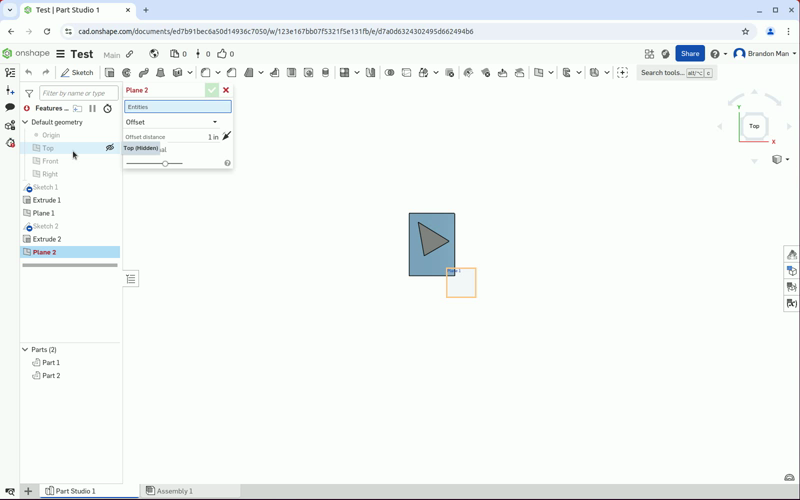
click(73, 150)
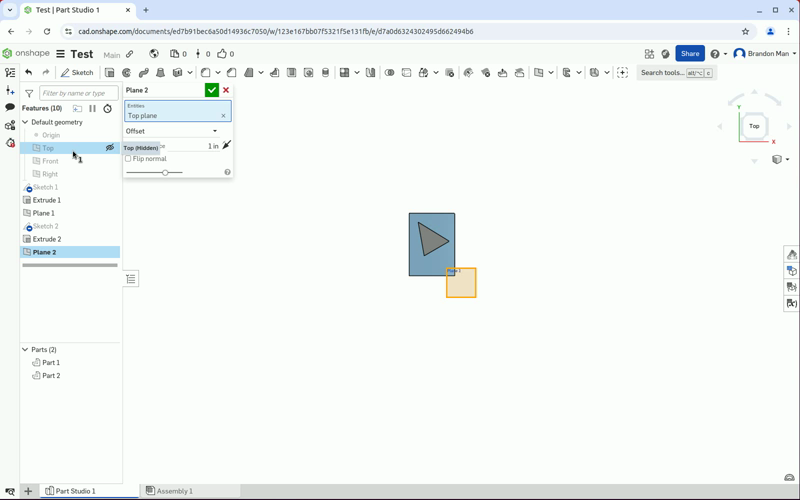
key(tab, 2)
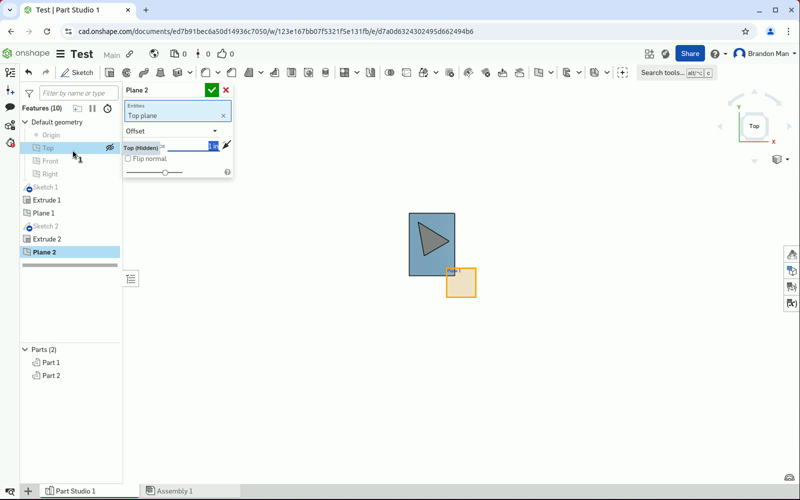
text(15.405)
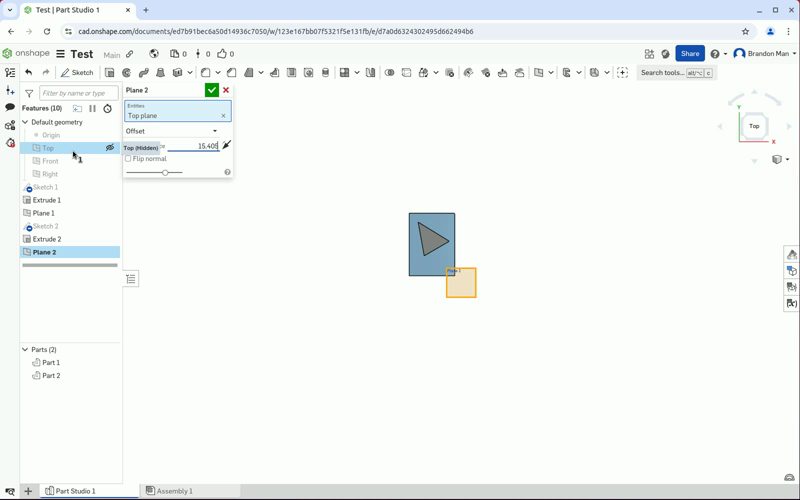
key(enter, 2)
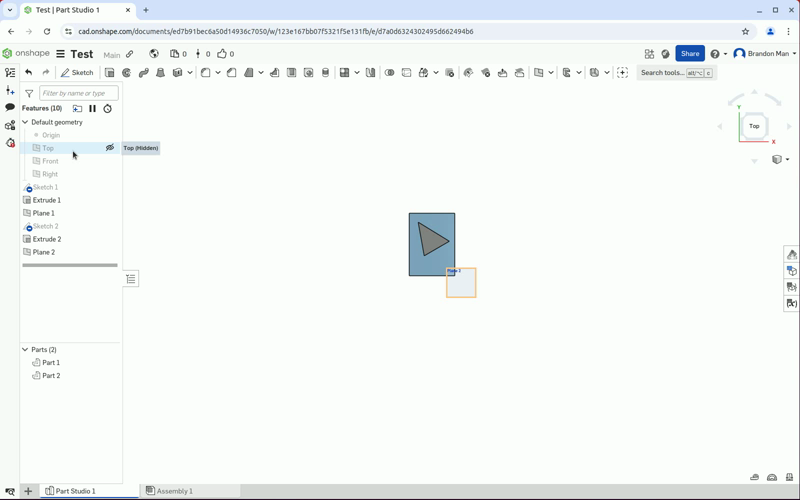
key(shift+s)
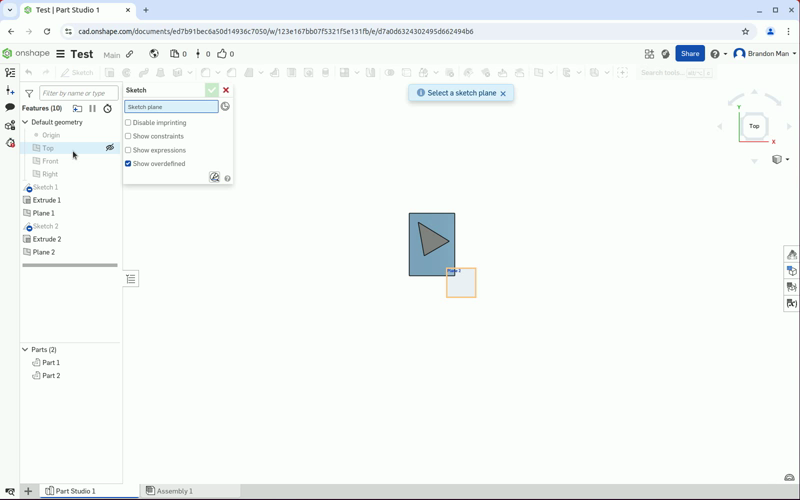
mouse_move(73, 254)
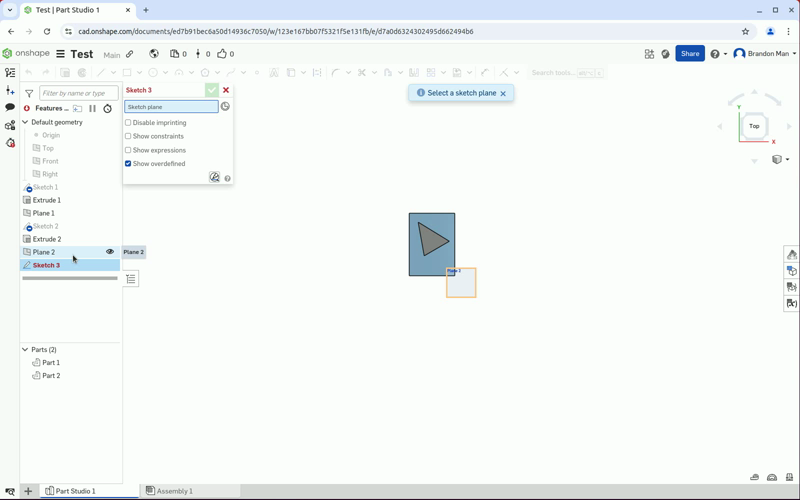
click(73, 254)
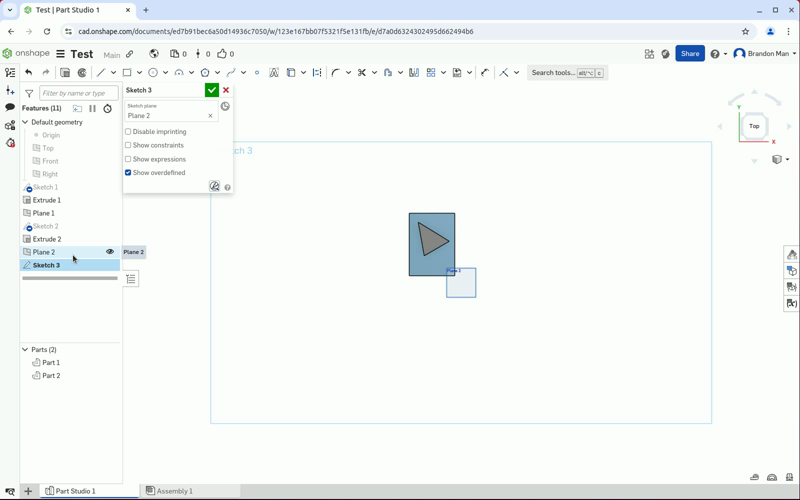
mouse_move(73, 352)
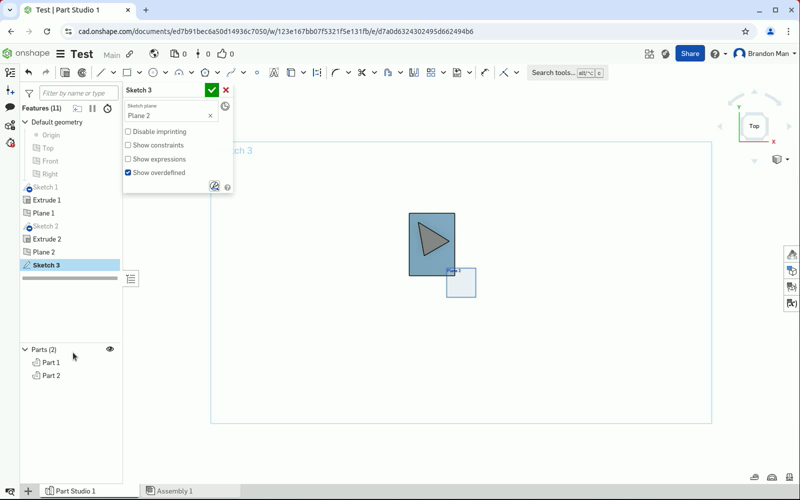
key(y)
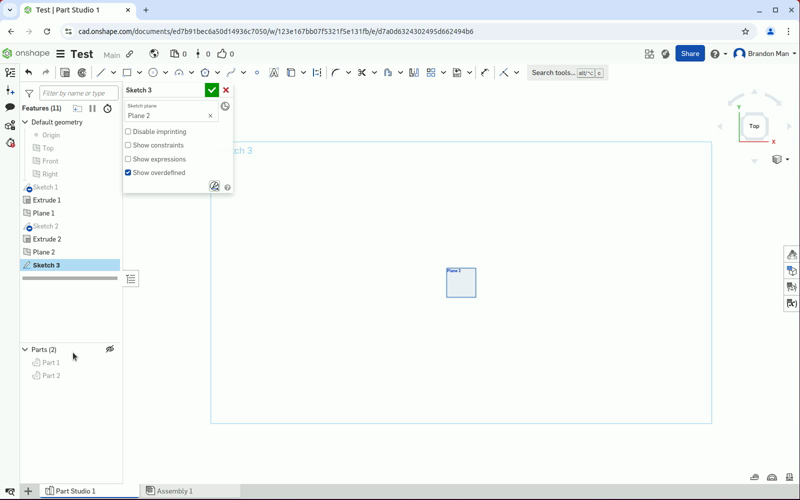
key(l)
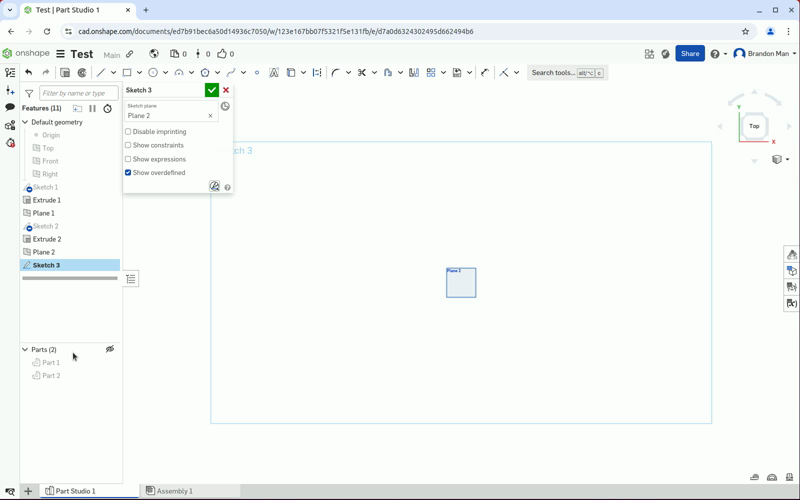
key_down(shift)
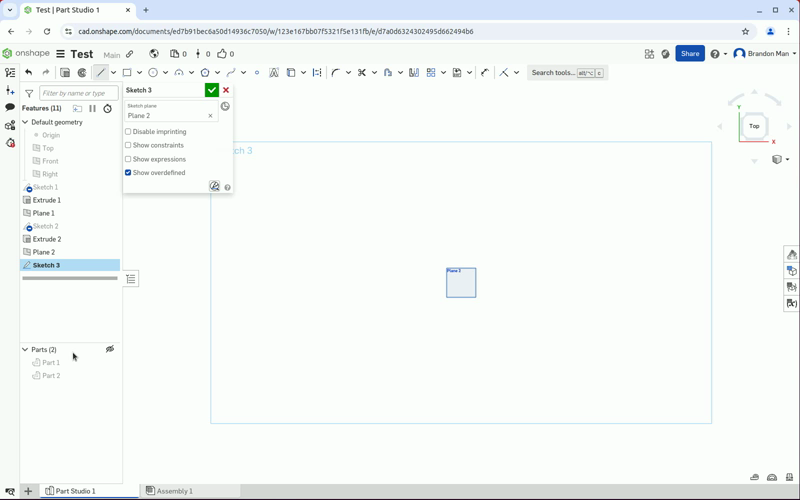
mouse_move(430, 251)
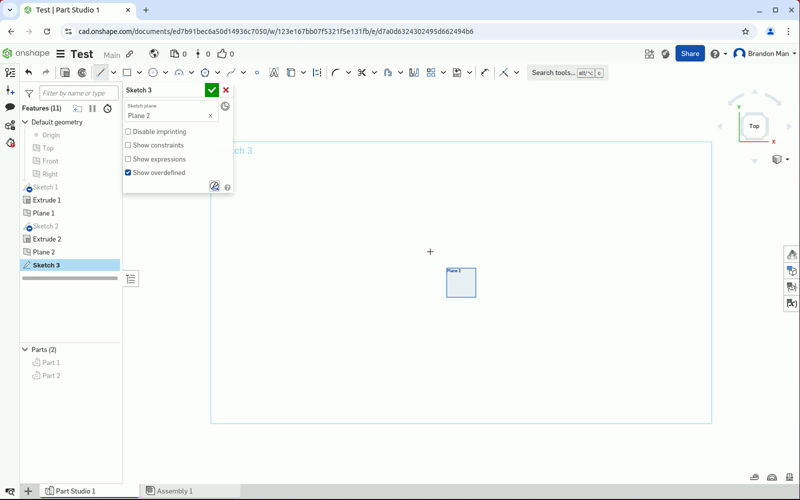
click(430, 251)
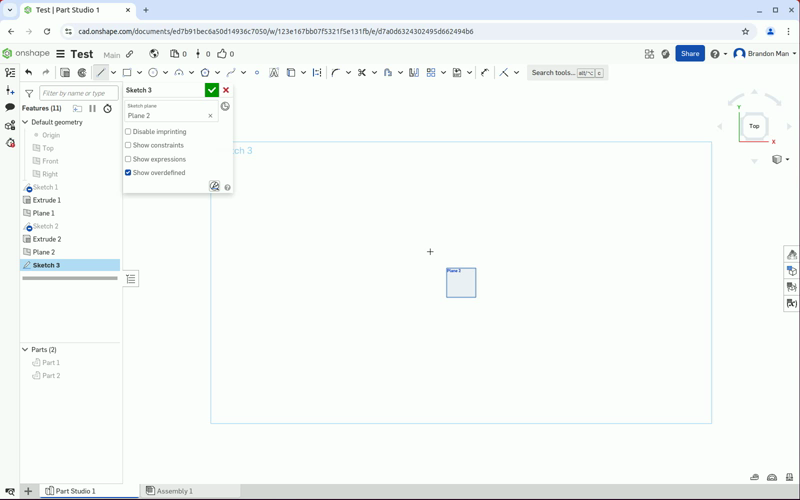
key_up(shift)
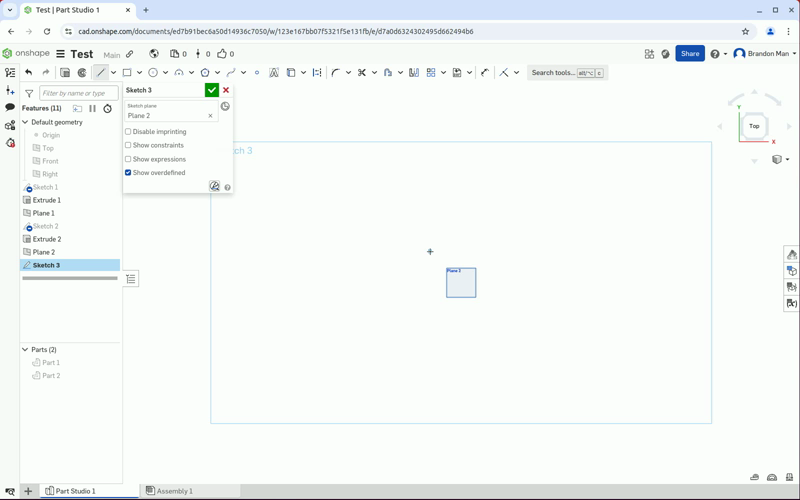
key_down(shift)
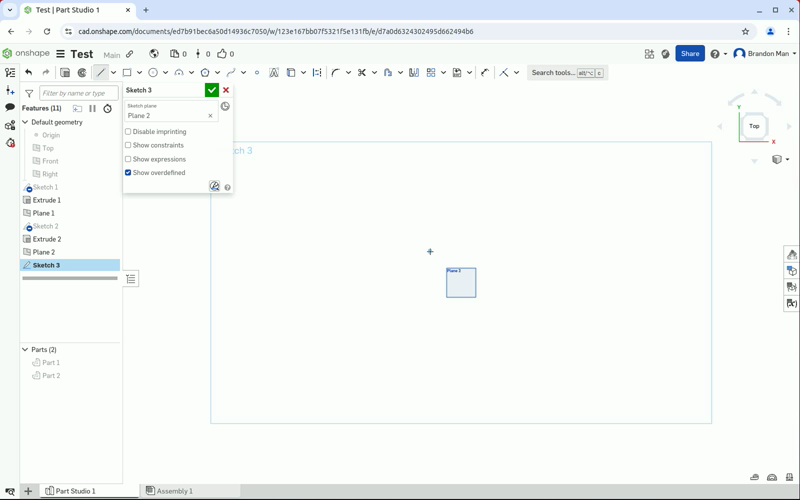
mouse_move(460, 251)
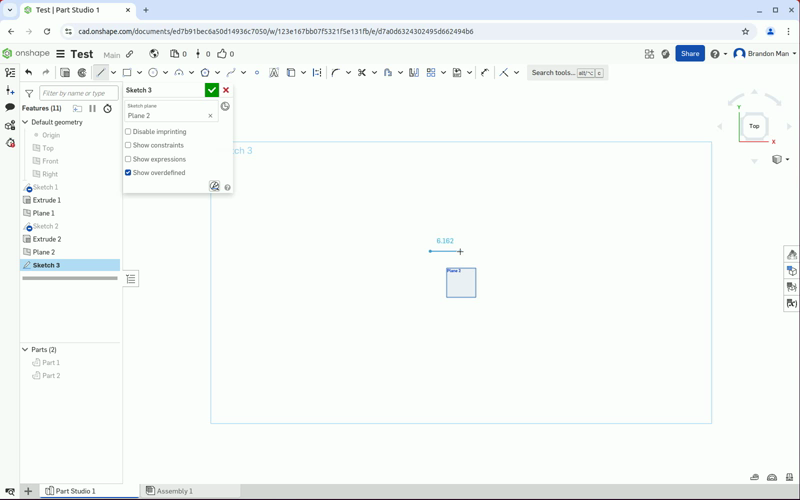
mouse_move(431, 290)
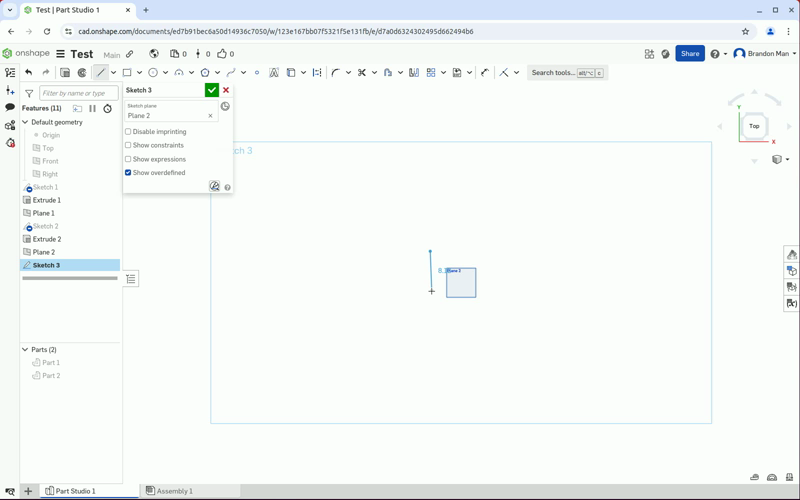
click(431, 290)
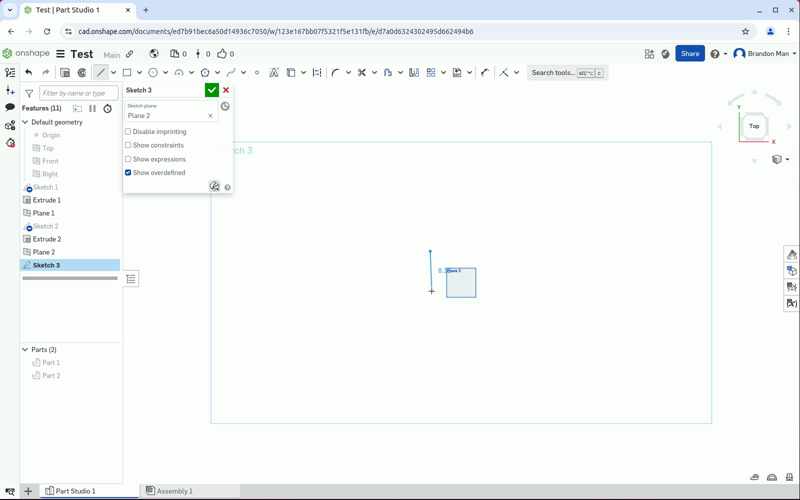
key_up(shift)
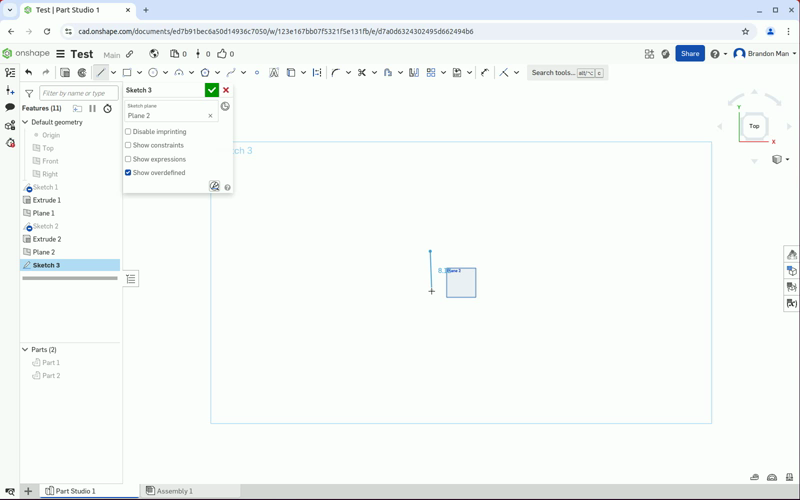
key_down(shift)
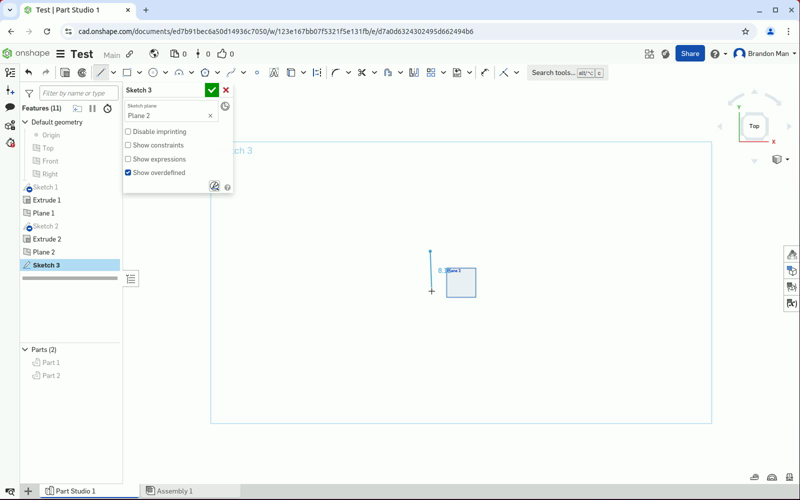
mouse_move(483, 256)
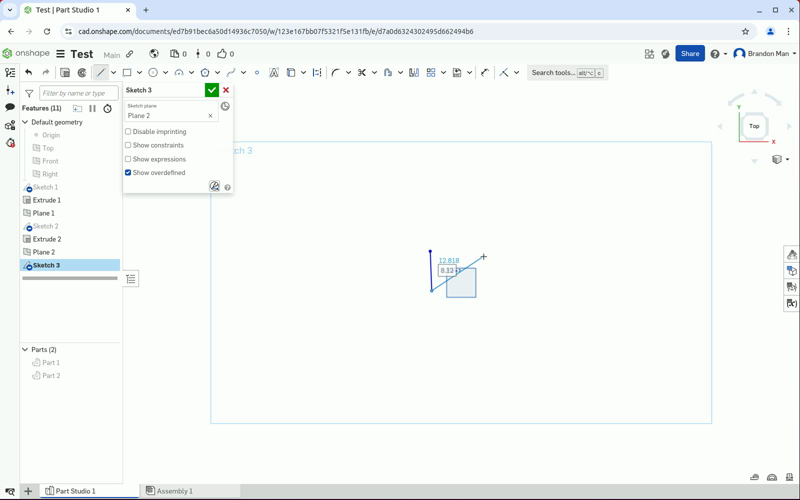
click(483, 256)
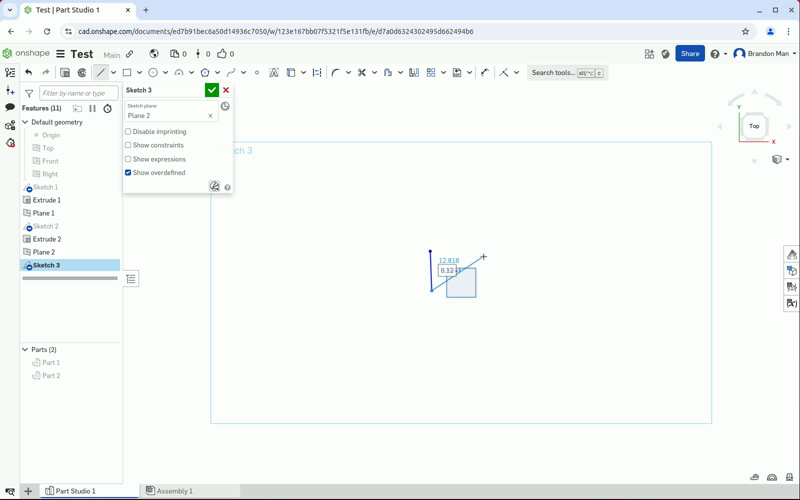
key_up(shift)
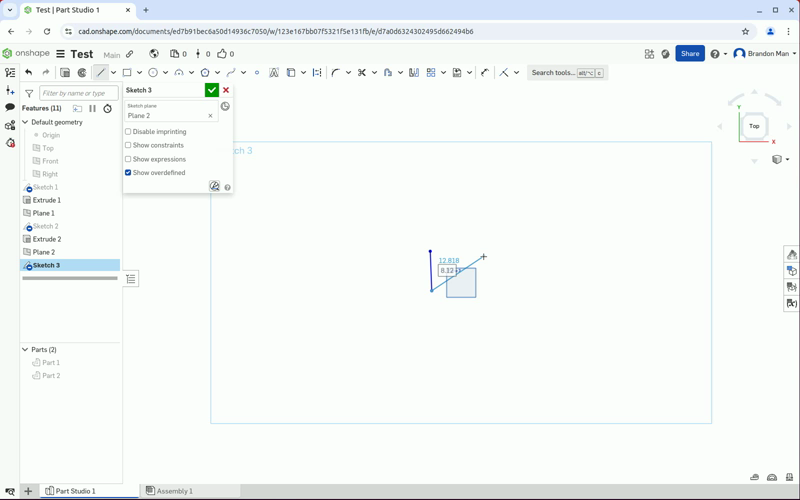
key_down(shift)
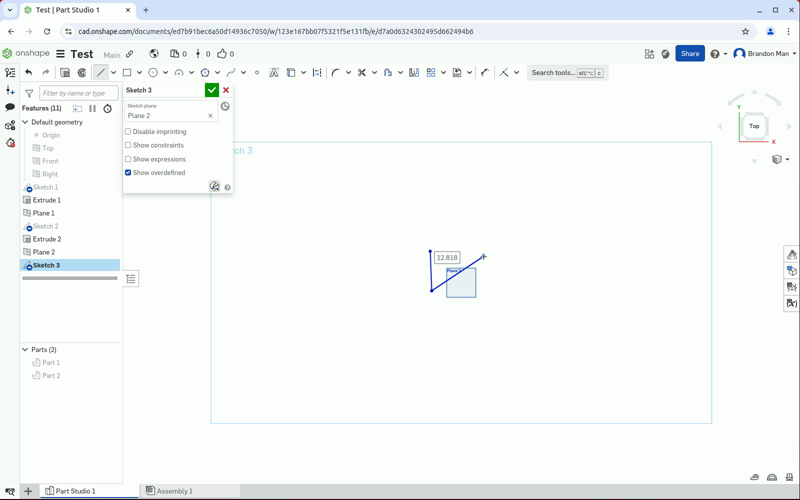
mouse_move(513, 256)
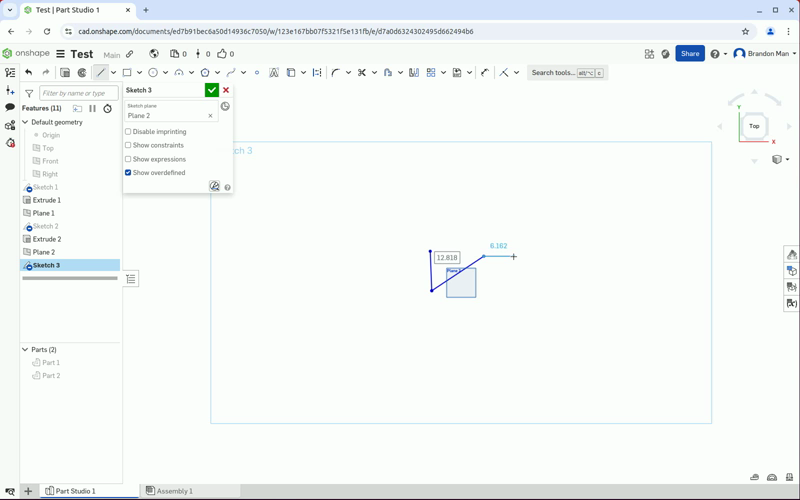
mouse_move(445, 242)
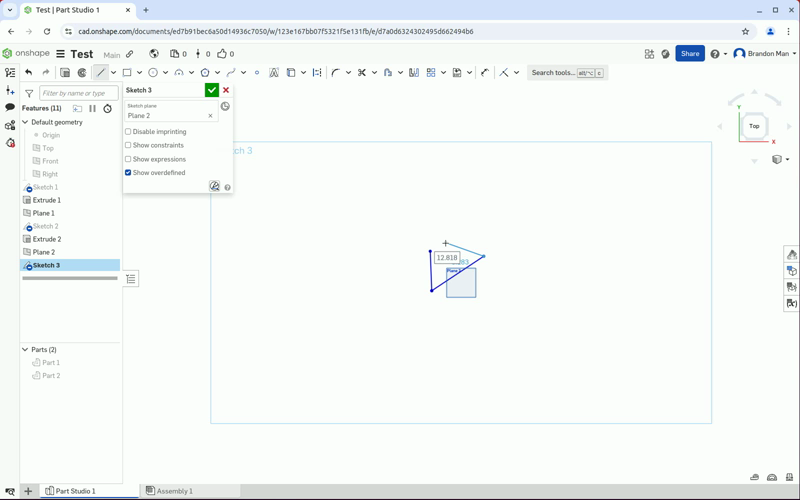
click(445, 242)
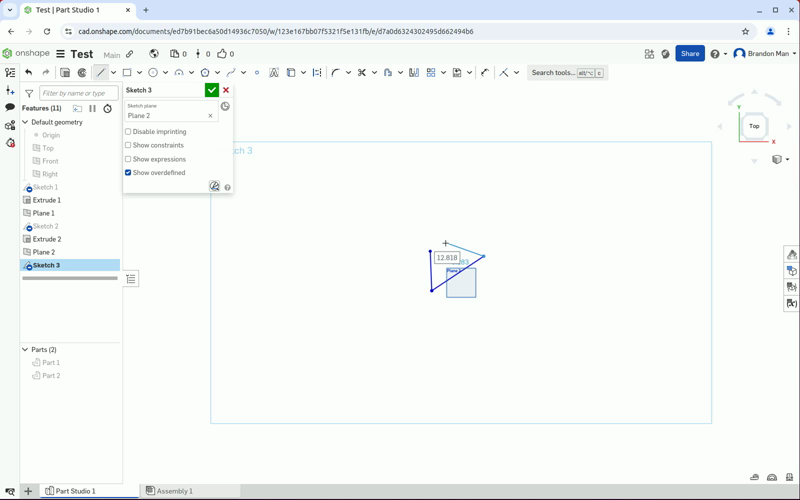
key_up(shift)
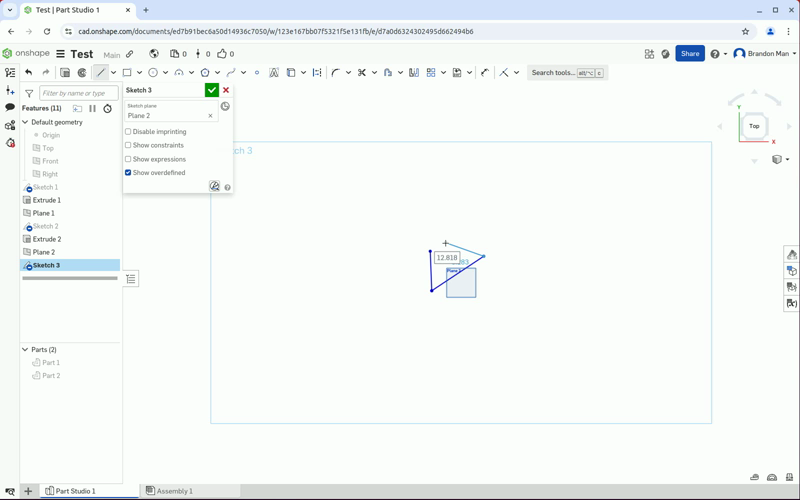
mouse_move(475, 242)
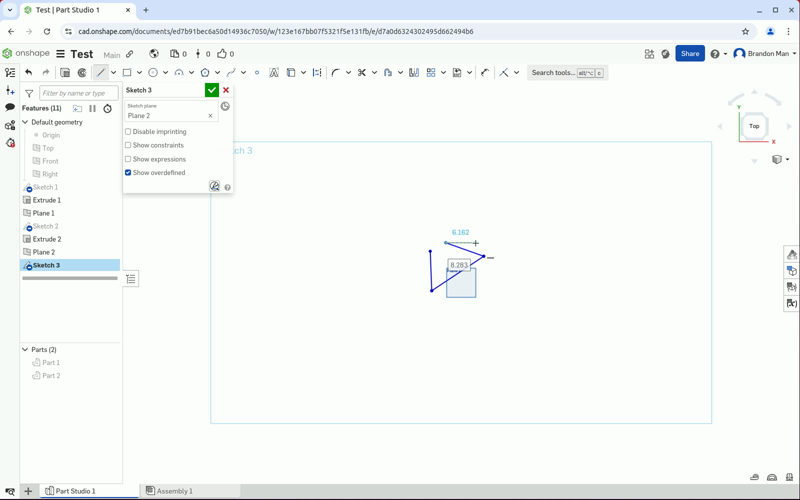
key_down(shift)
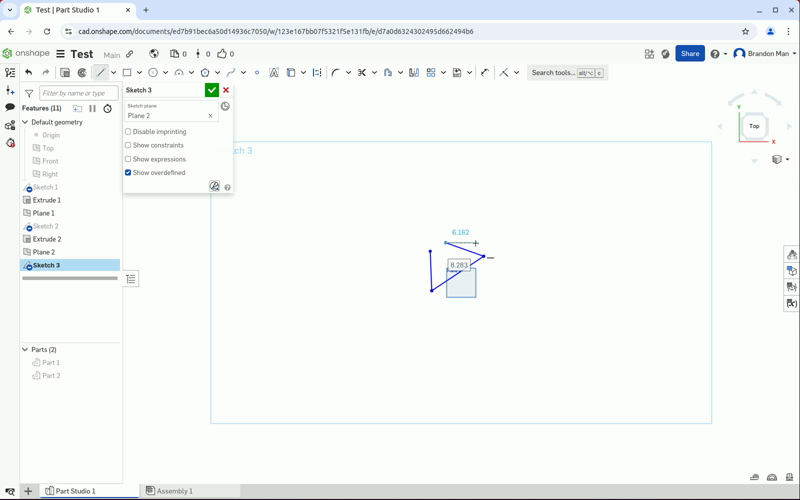
mouse_move(430, 251)
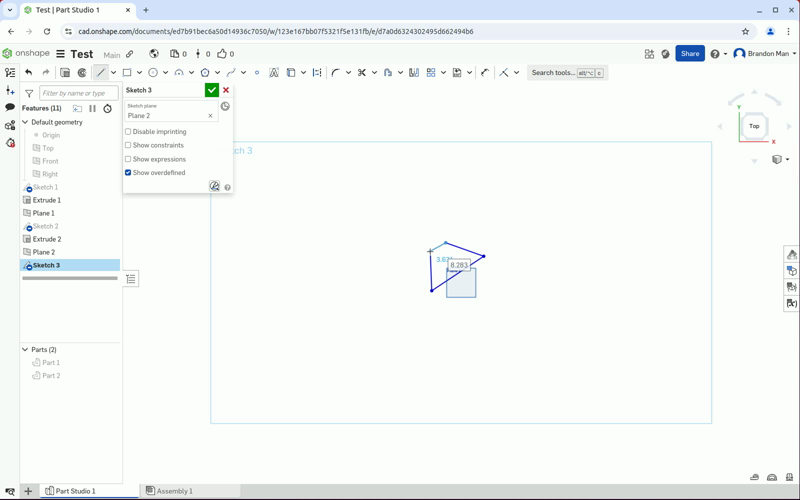
key_up(shift)
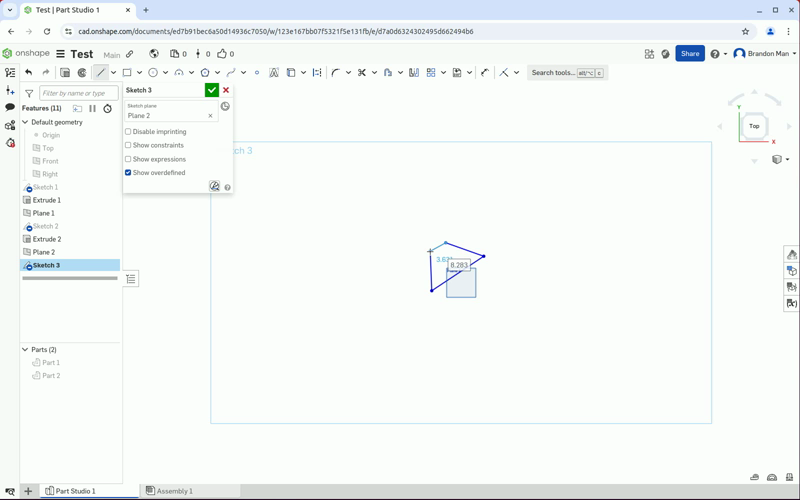
click(430, 251)
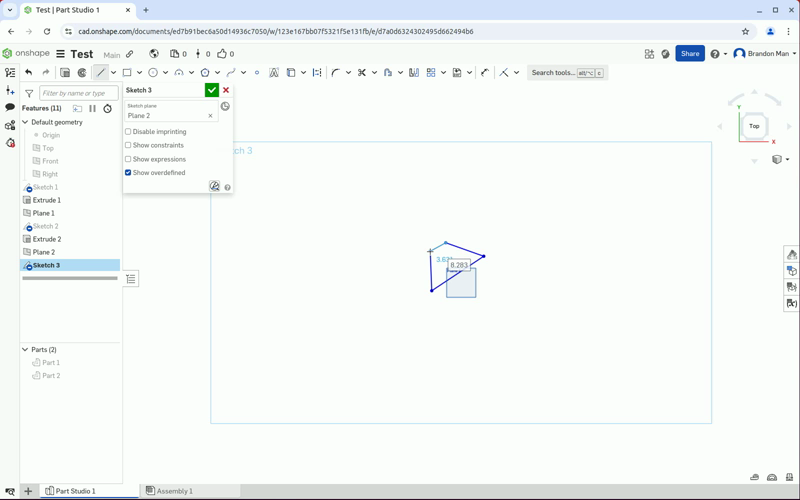
key(esc)
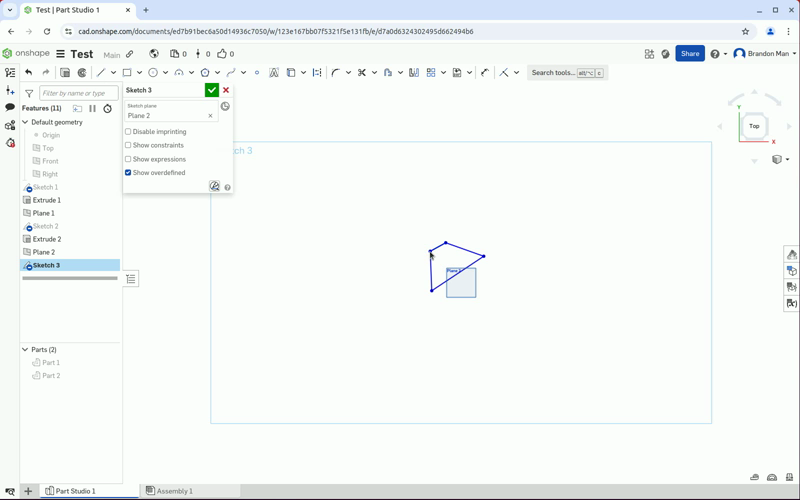
mouse_move(468, 256)
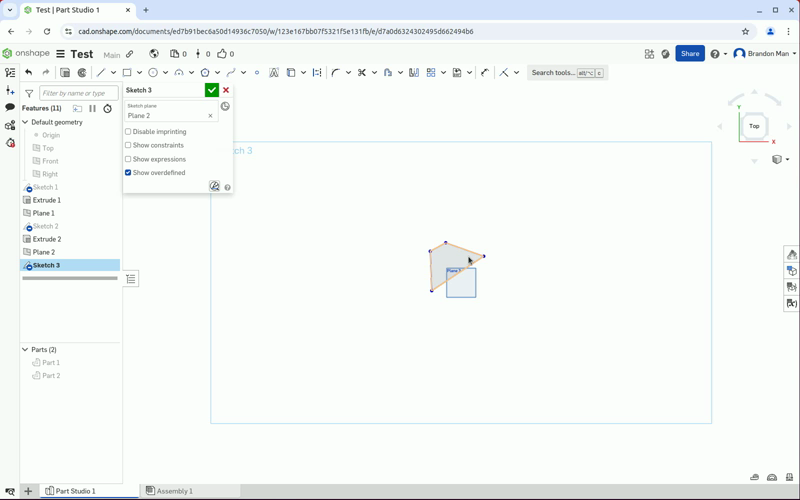
scroll(6)
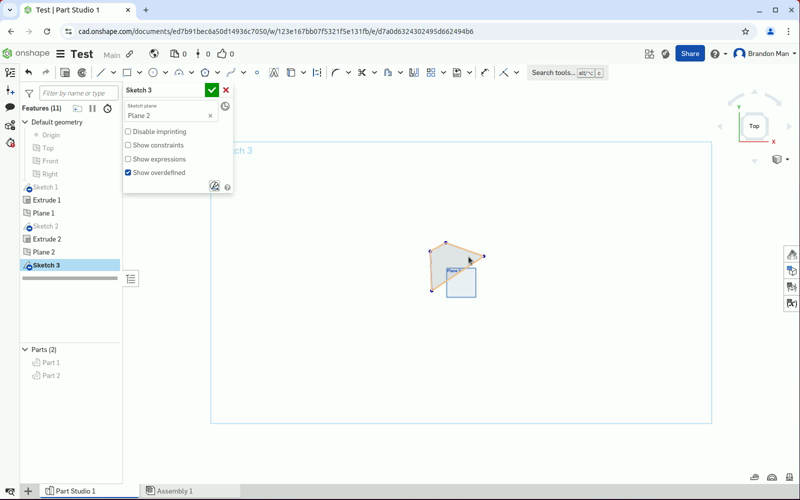
scroll(6)
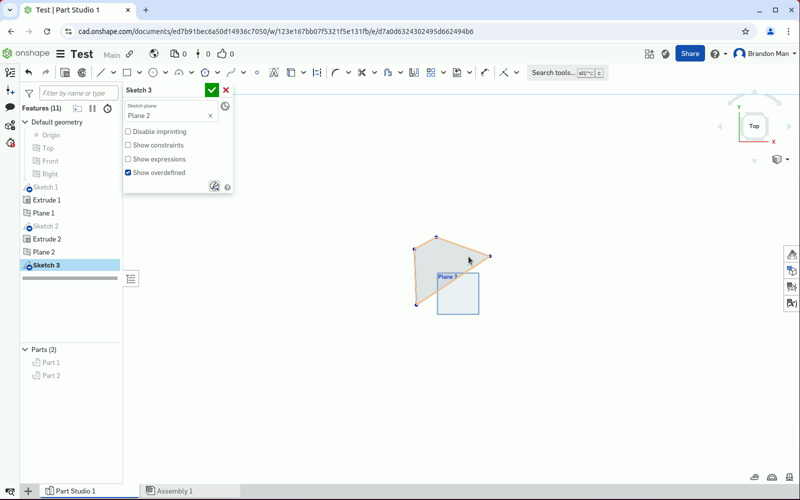
scroll(6)
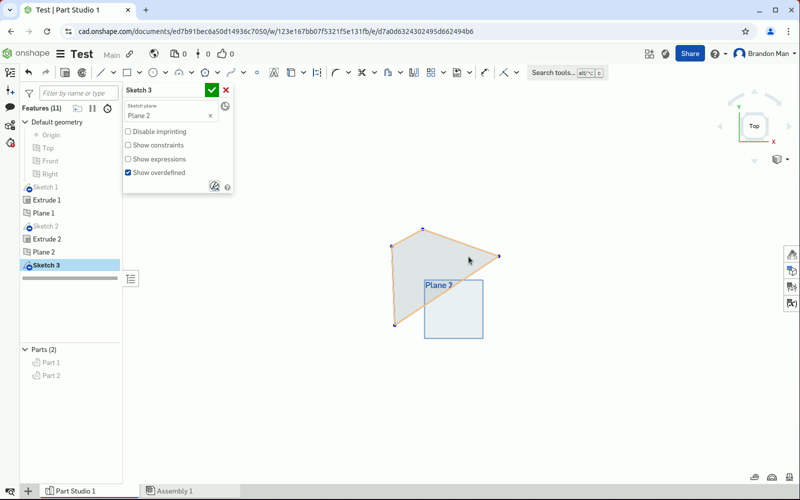
scroll(6)
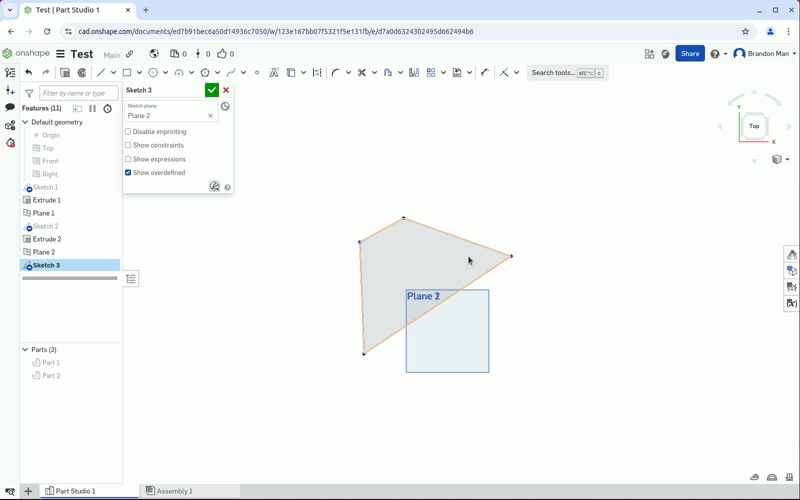
scroll(6)
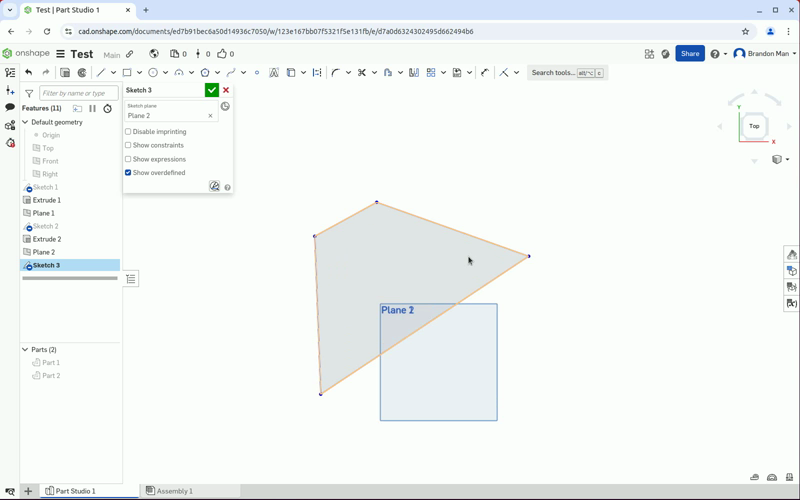
scroll(6)
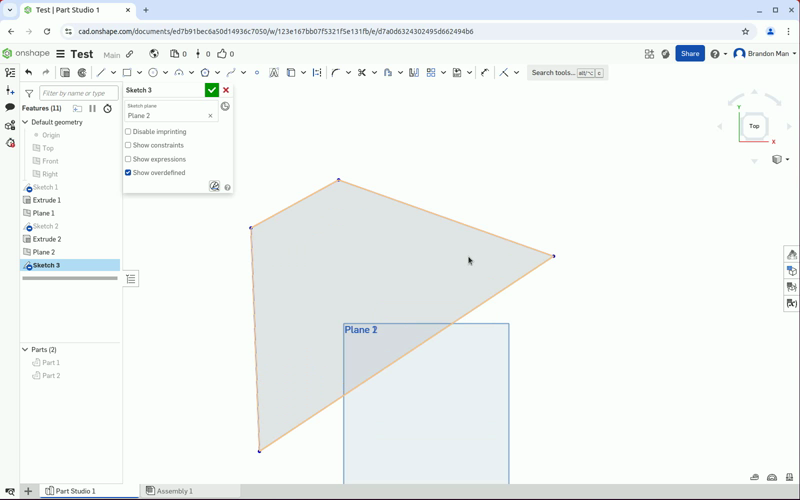
scroll(6)
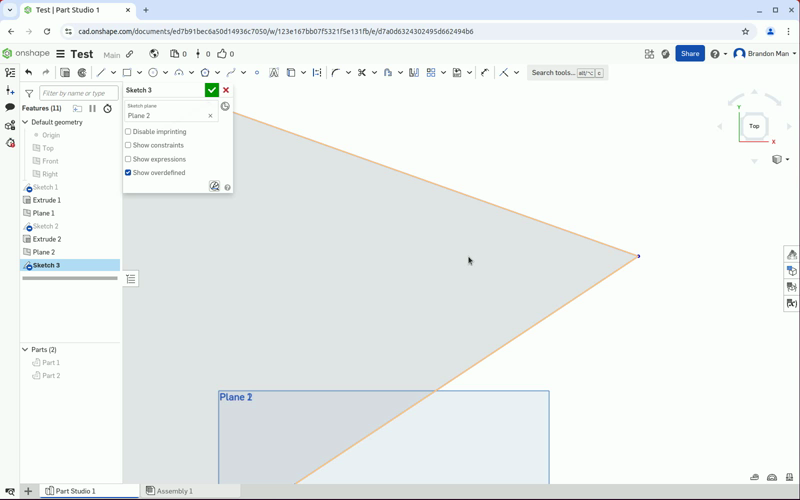
click(468, 256)
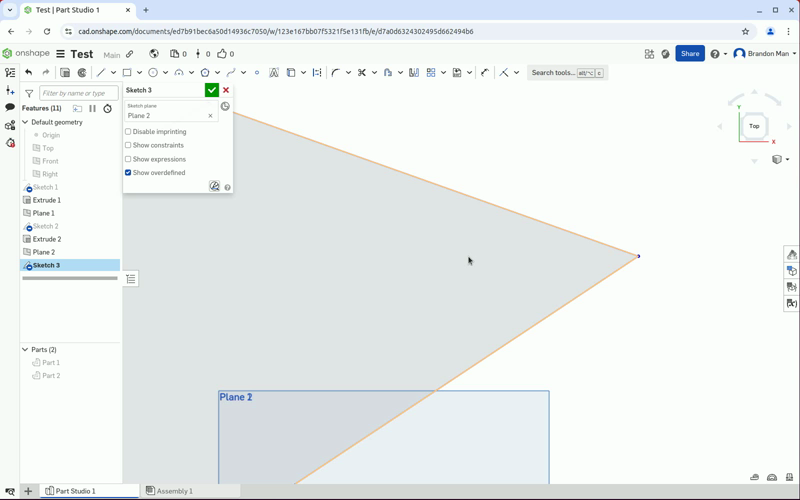
scroll(-6)
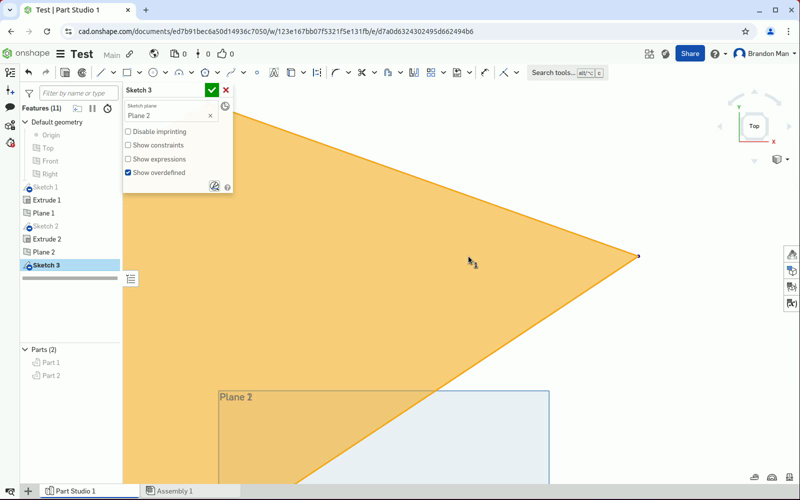
scroll(-6)
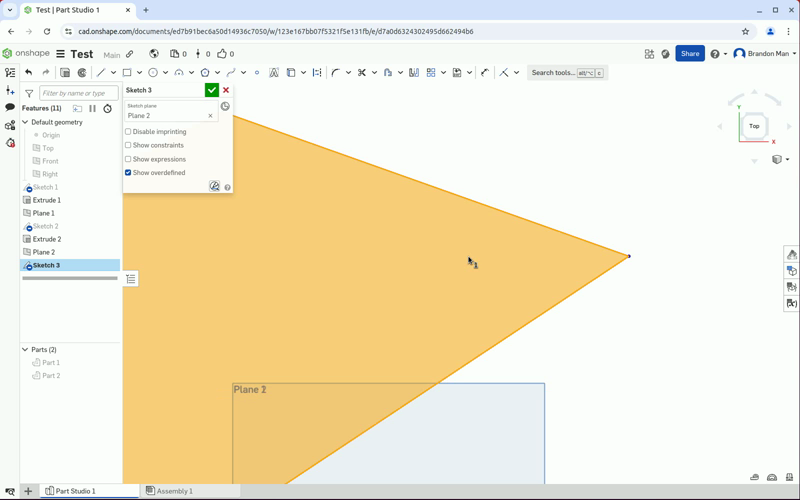
scroll(-6)
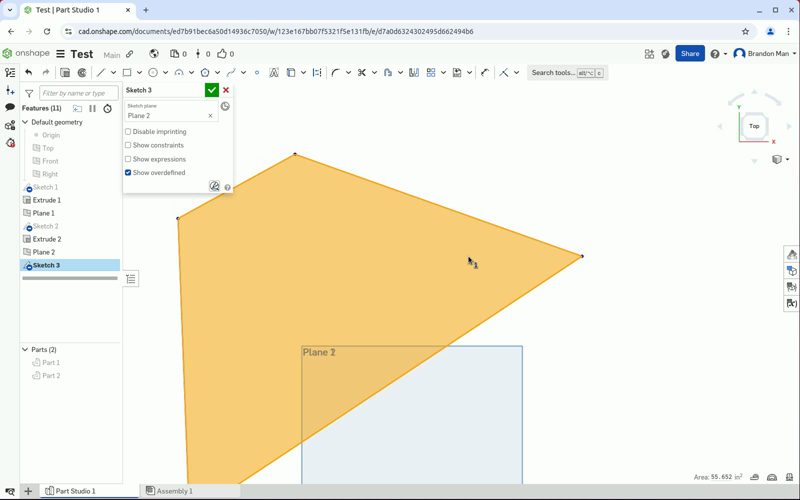
scroll(-6)
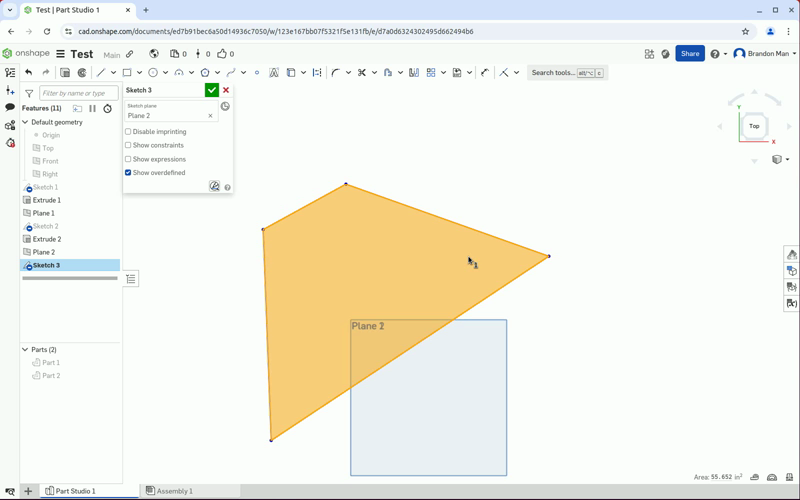
scroll(-6)
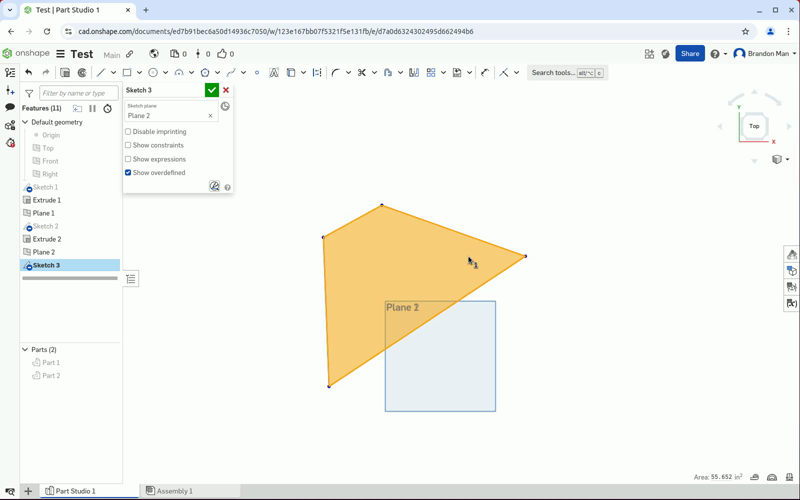
scroll(-6)
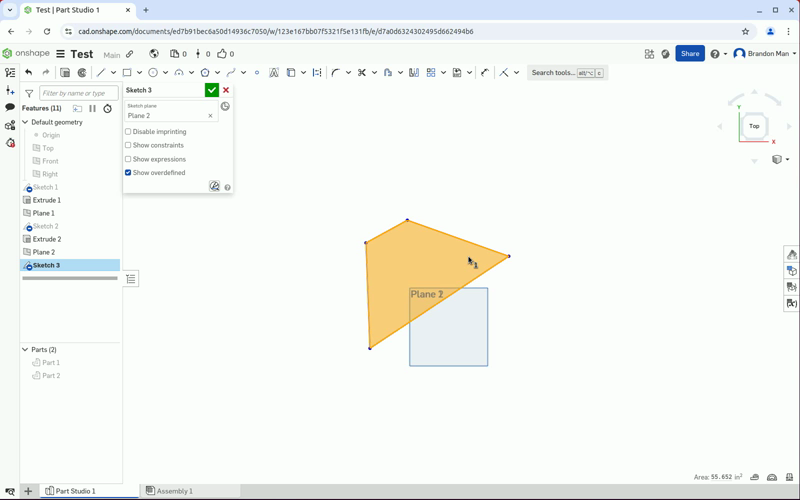
scroll(-6)
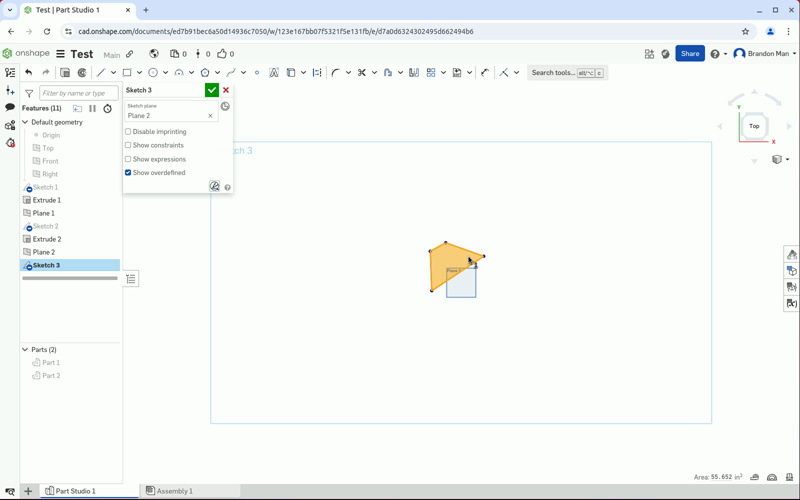
mouse_move(73, 352)
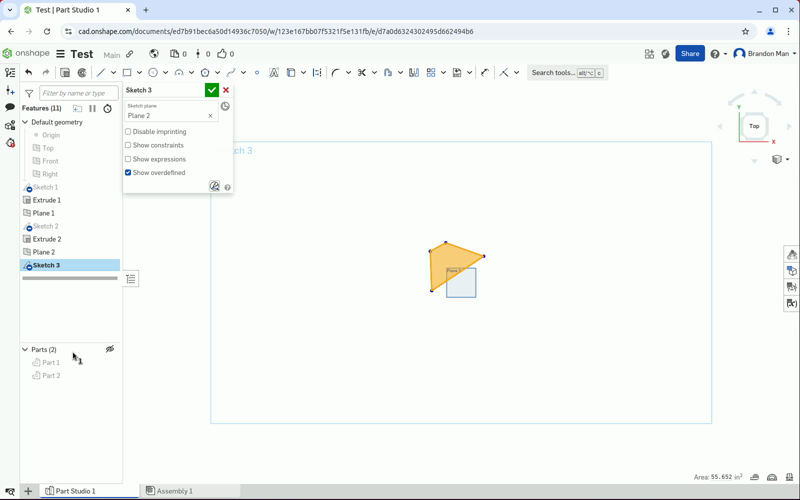
key(shift+y)
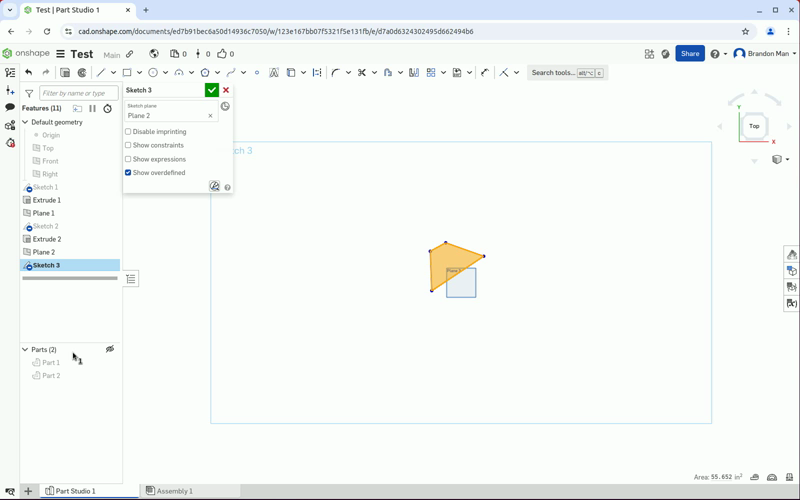
key(shift+e)
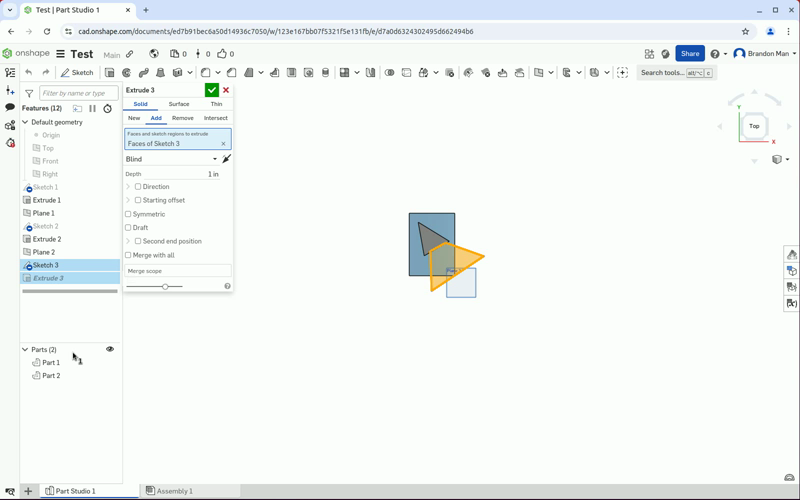
mouse_move(143, 106)
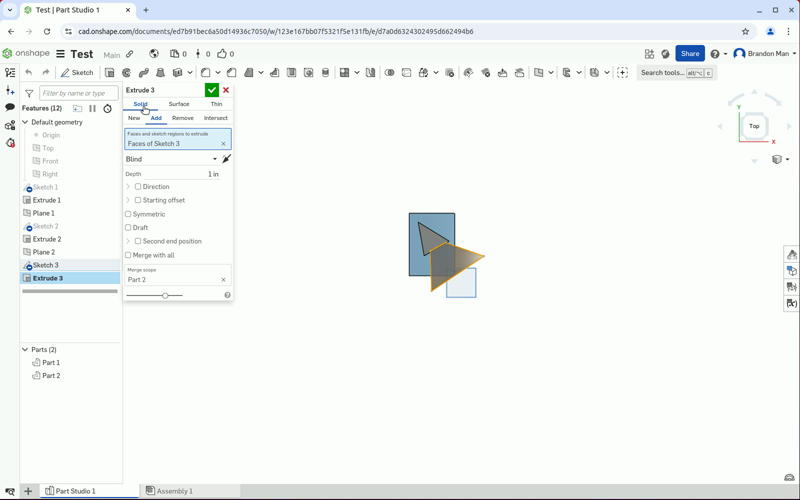
click(143, 106)
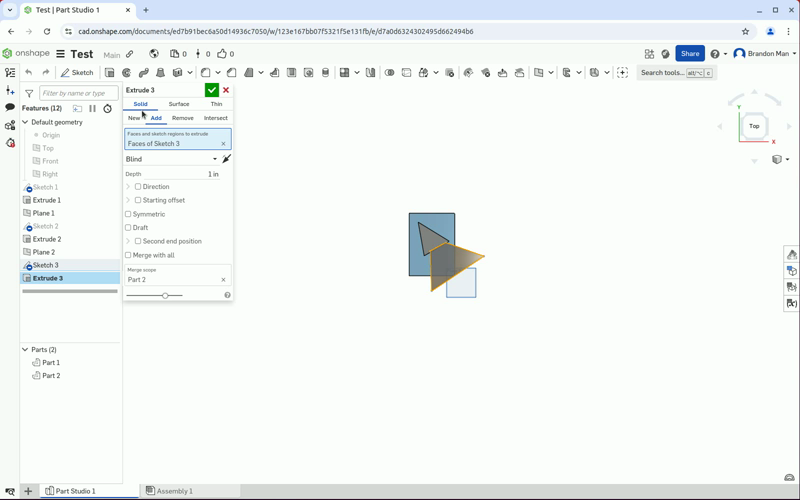
mouse_move(137, 120)
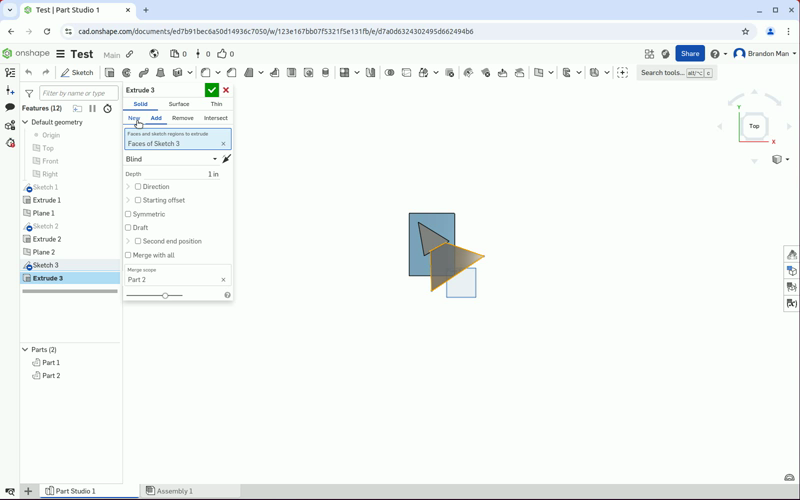
click(137, 120)
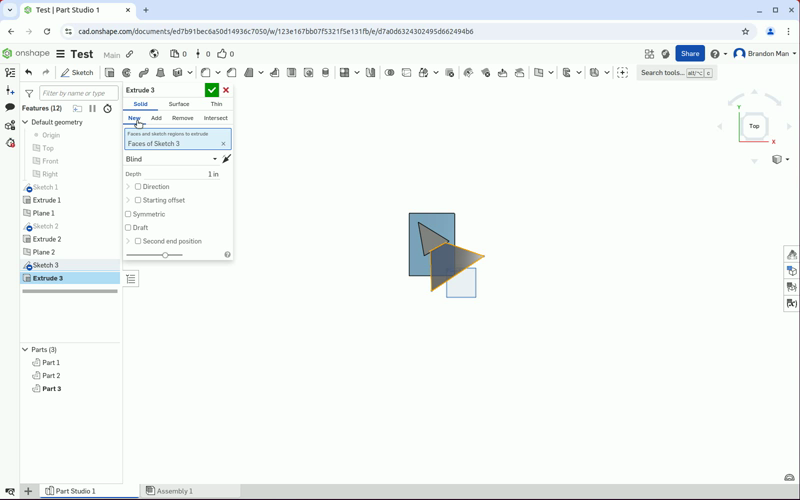
key(tab, 4)
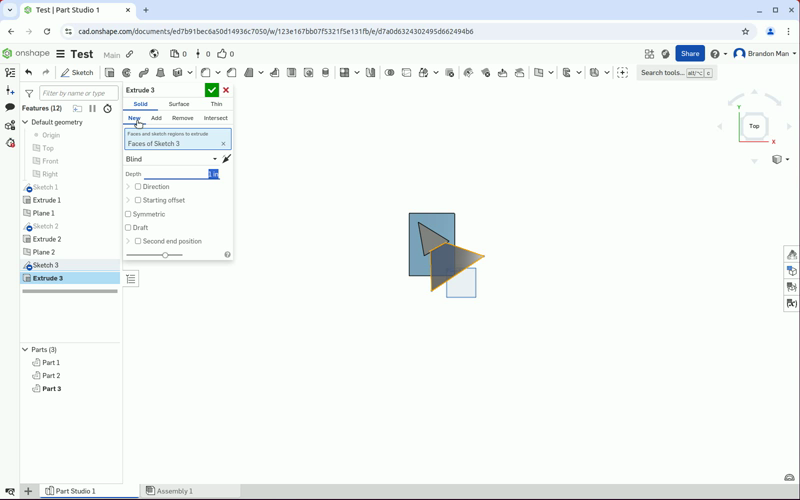
text(7.703)
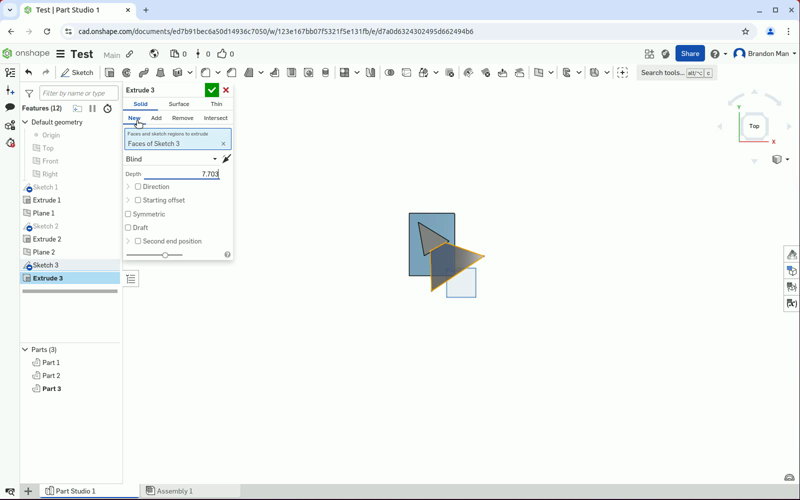
key(enter)
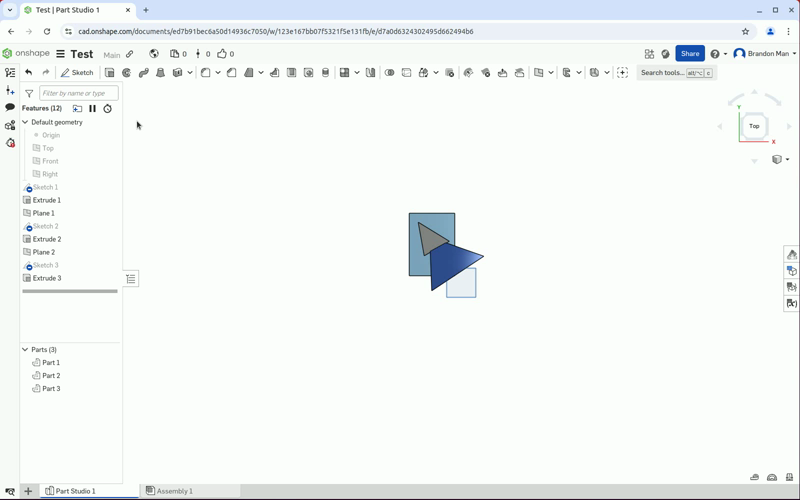
key(shift+h)
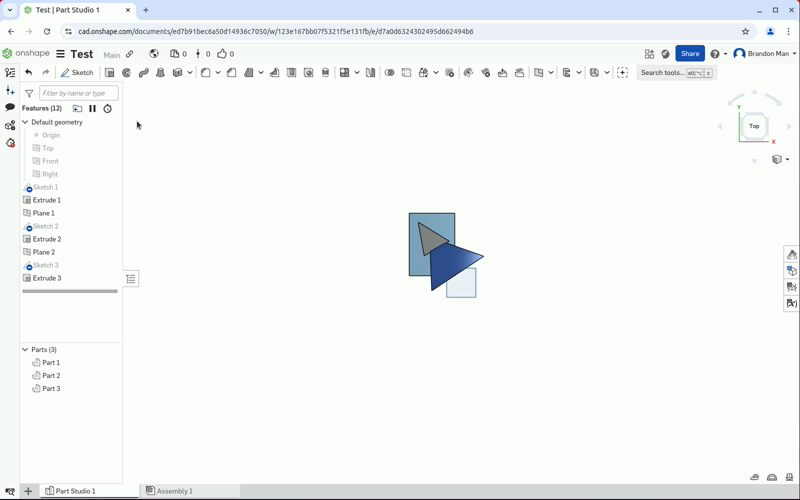
key(shift+h)
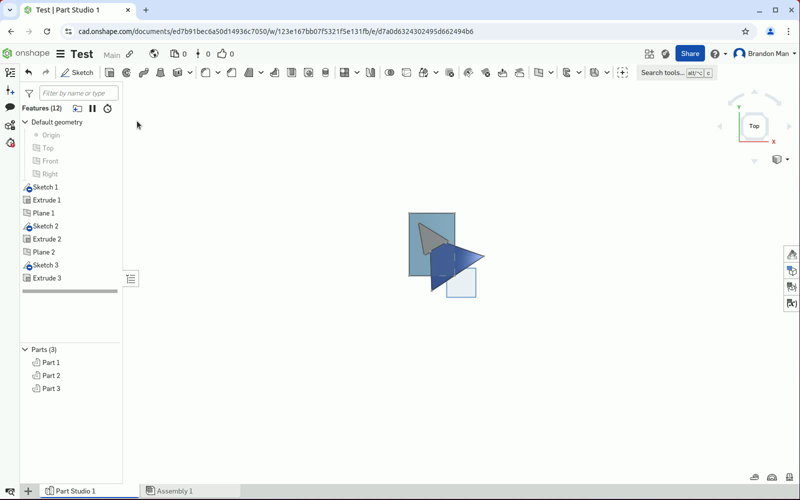
key(shift+7)
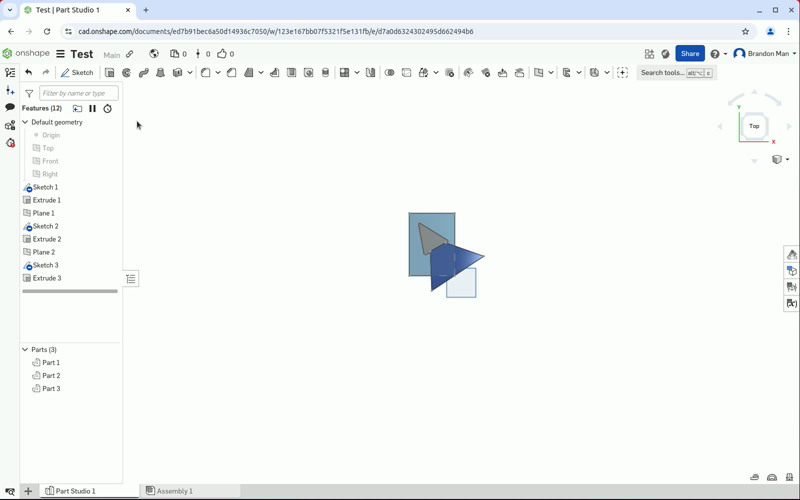
key(up, 3)
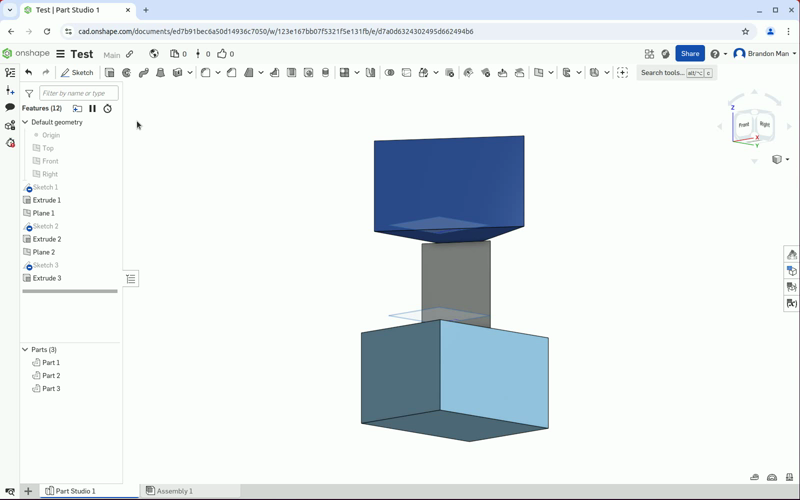
key(left, 3)
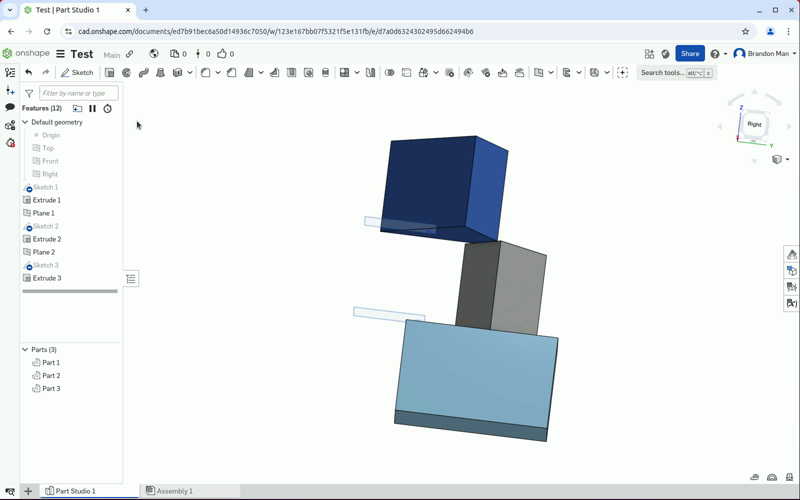
key(right, 3)
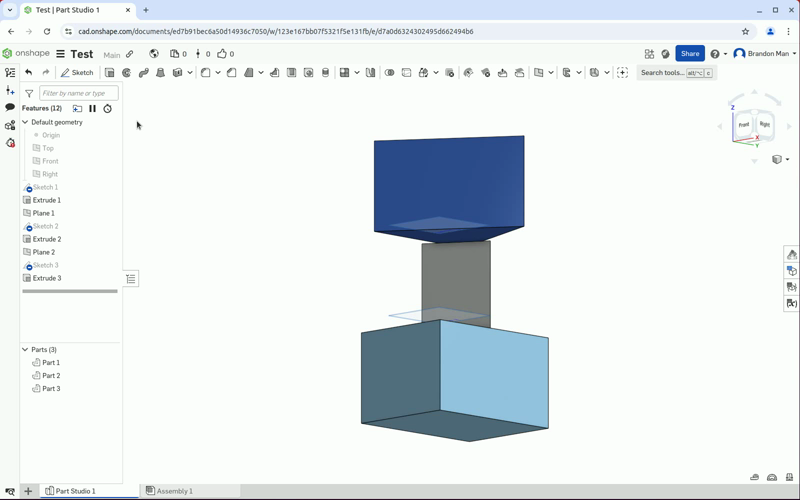
key(down, 3)
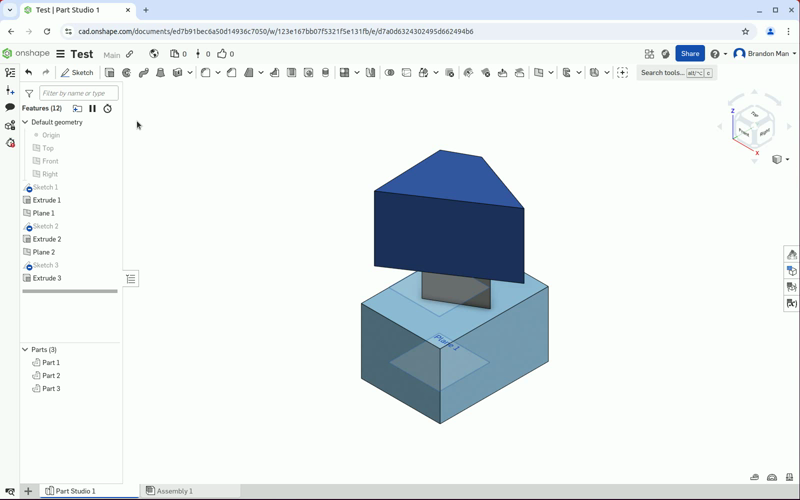
mouse_move(73, 189)
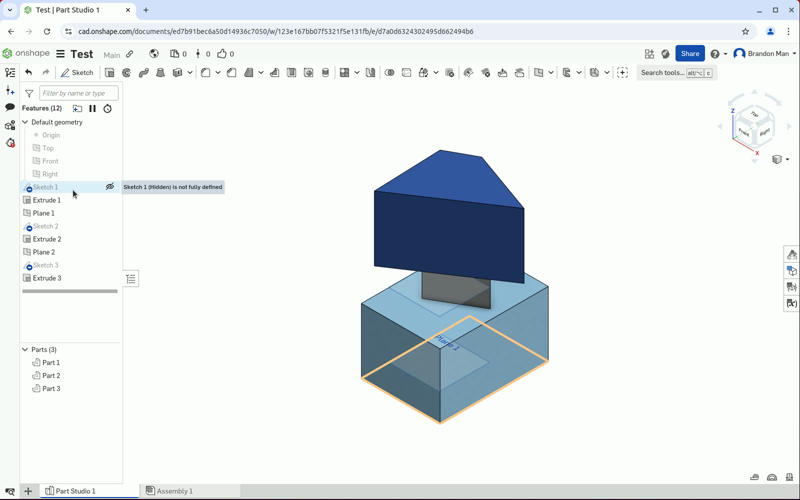
click(73, 189)